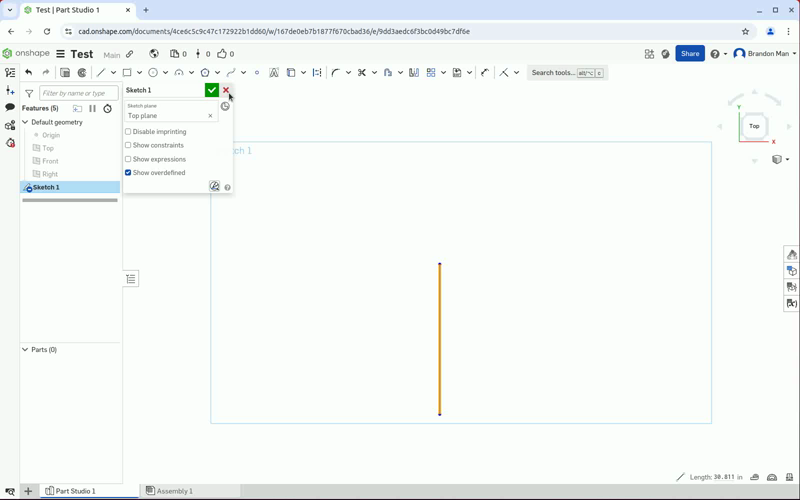
key(shift+h)
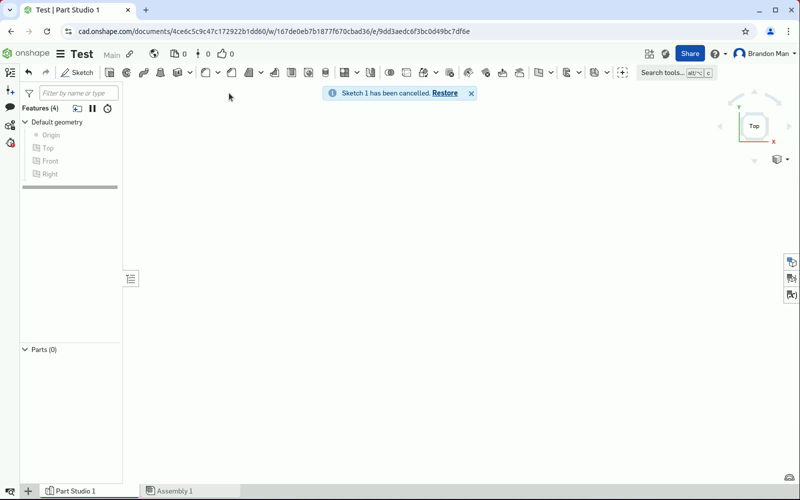
mouse_move(73, 352)
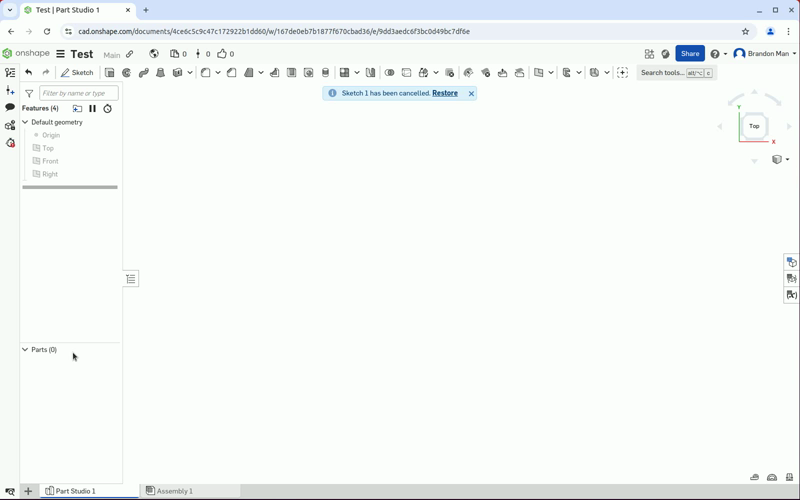
key(y)
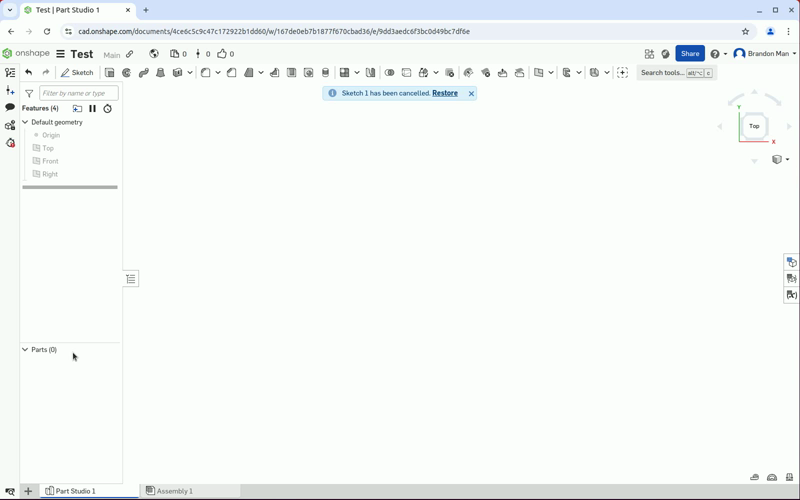
key(shift+p)
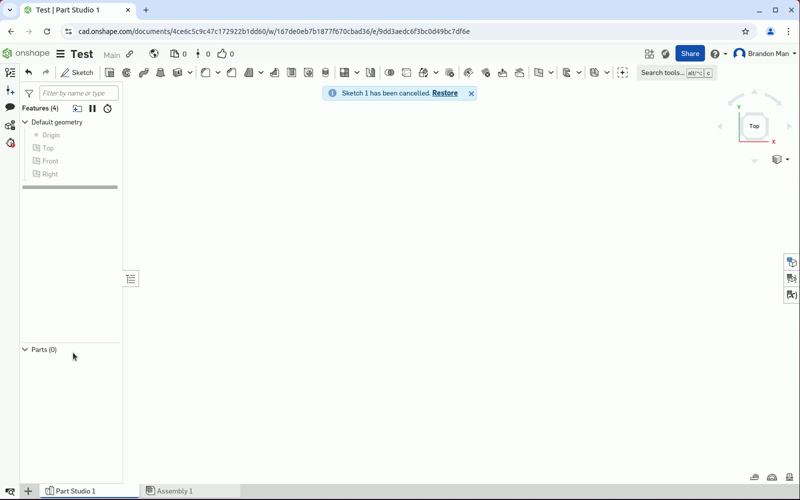
key(space)
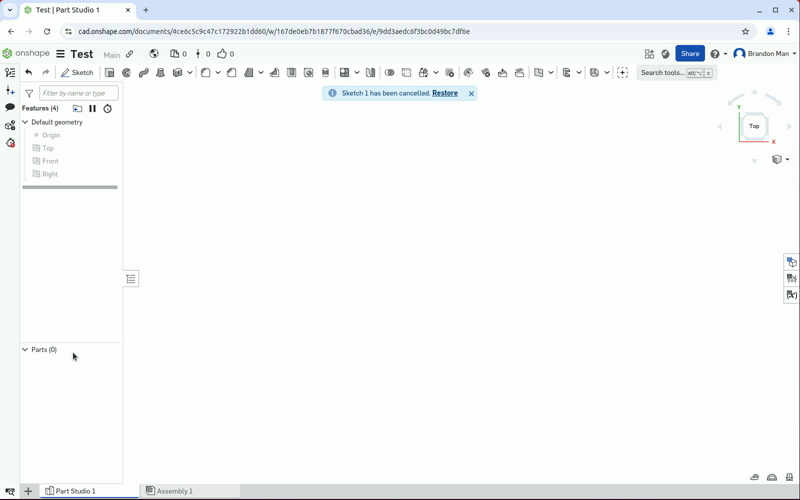
key_down(shift)
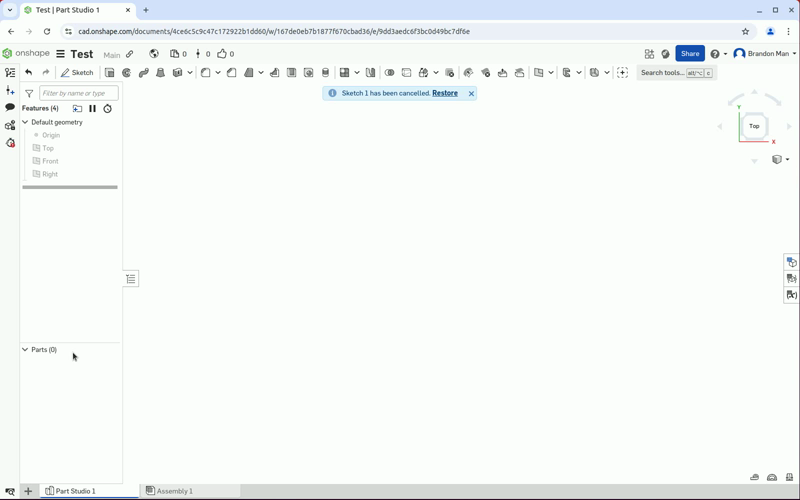
key(up)
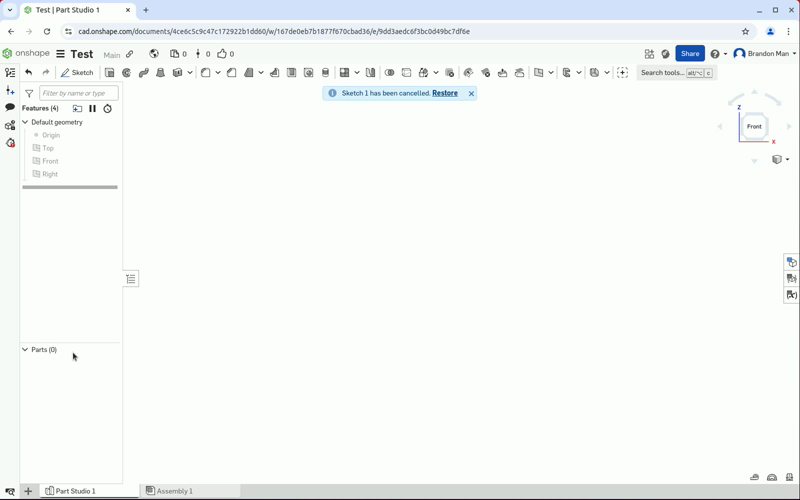
key_up(shift)
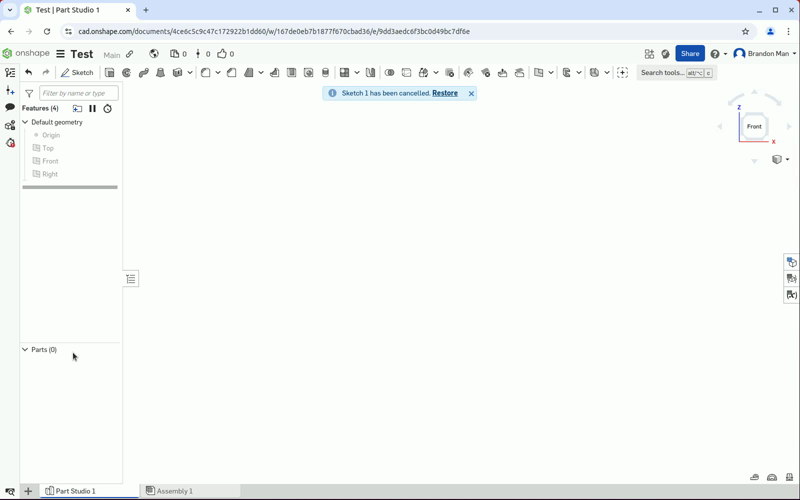
mouse_move(73, 352)
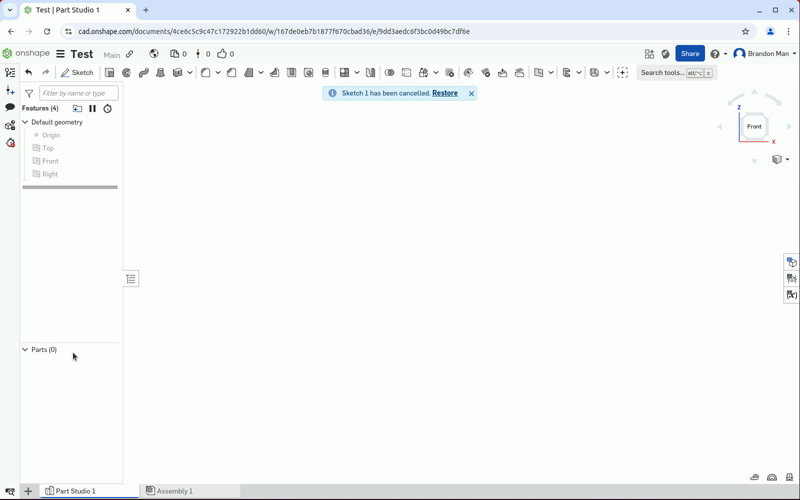
key(shift+y)
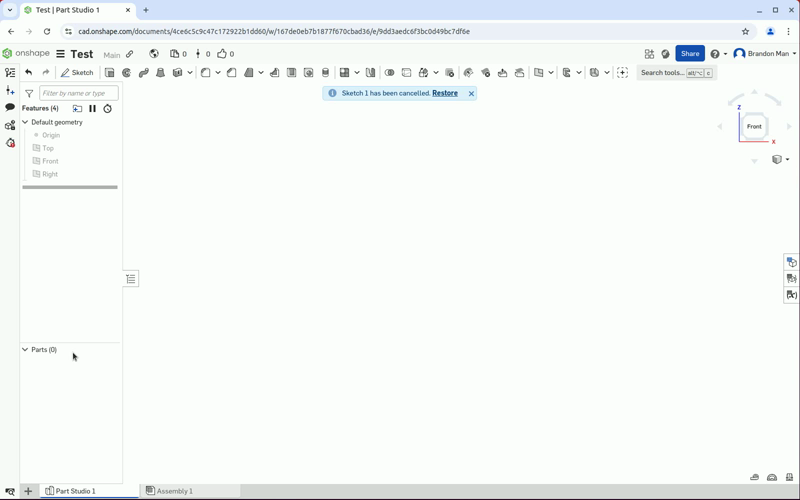
key(shift+s)
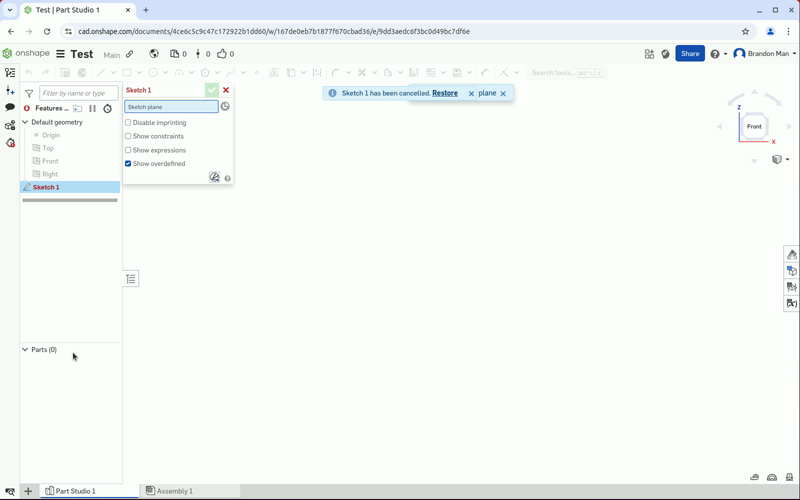
mouse_move(73, 163)
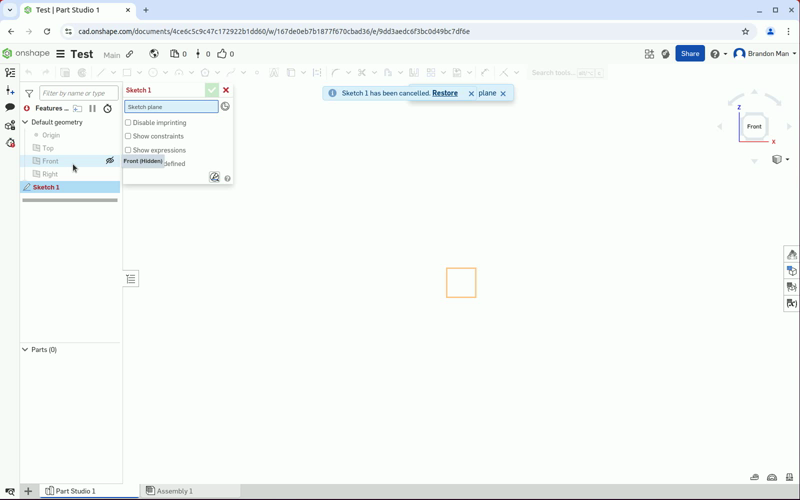
click(73, 163)
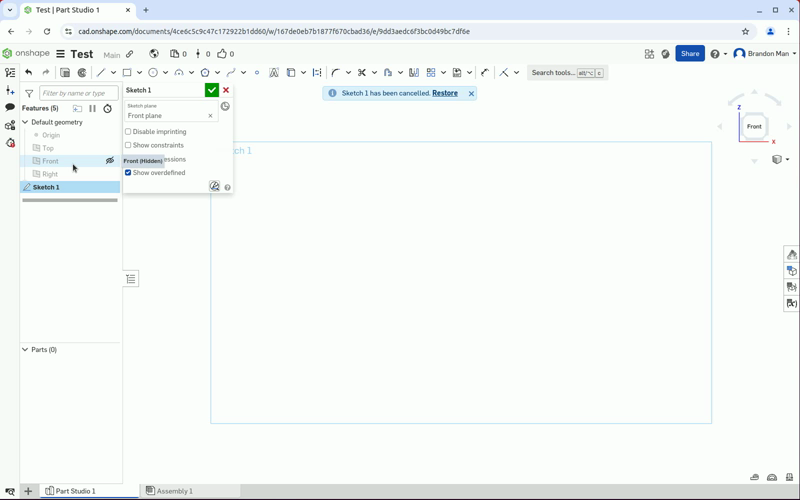
mouse_move(73, 352)
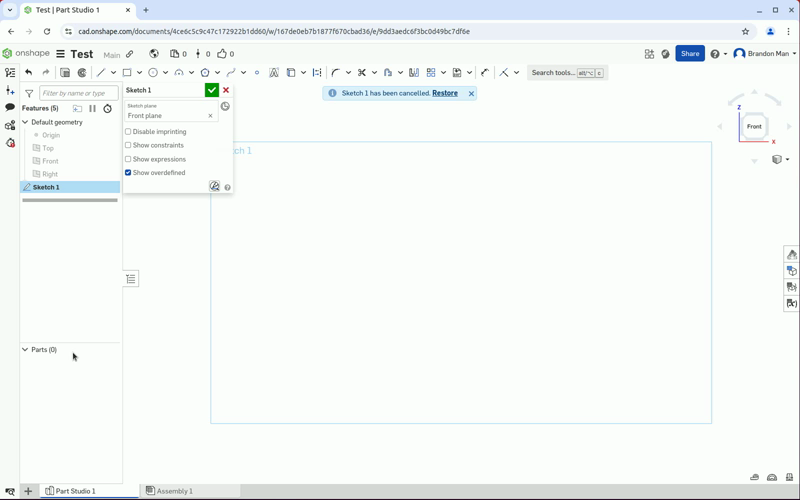
key(y)
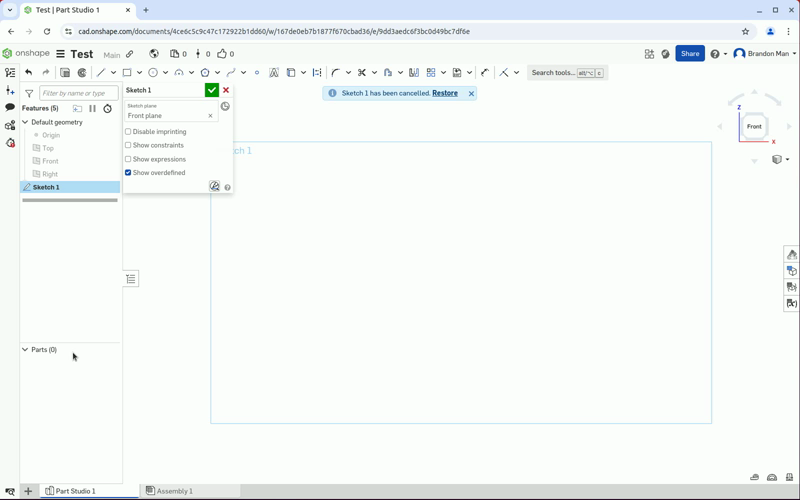
key(l)
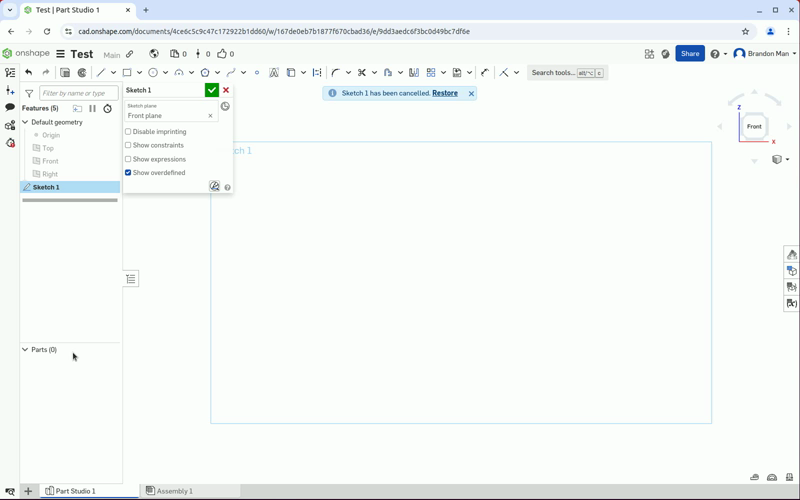
key_down(shift)
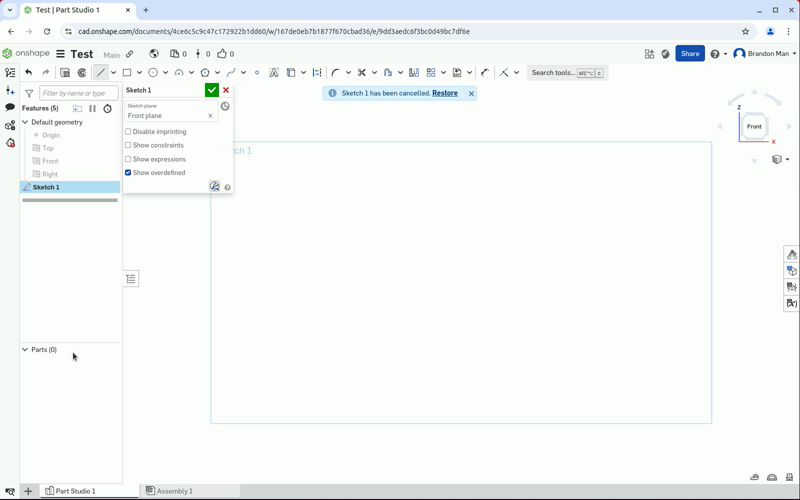
mouse_move(425, 262)
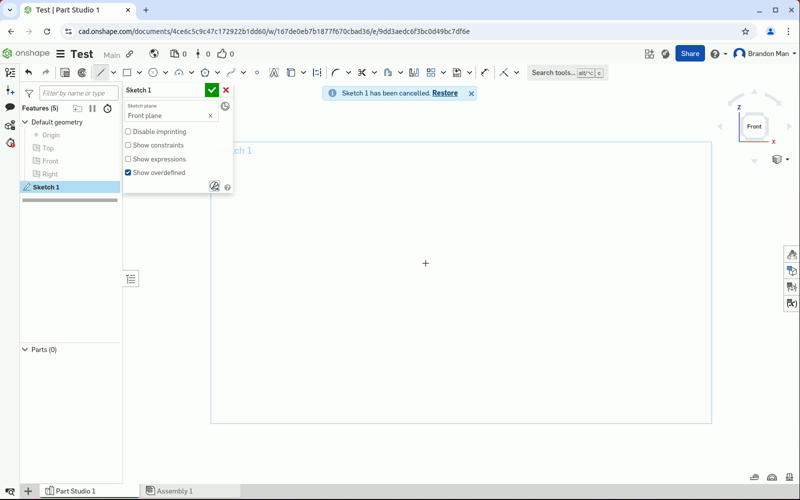
click(425, 262)
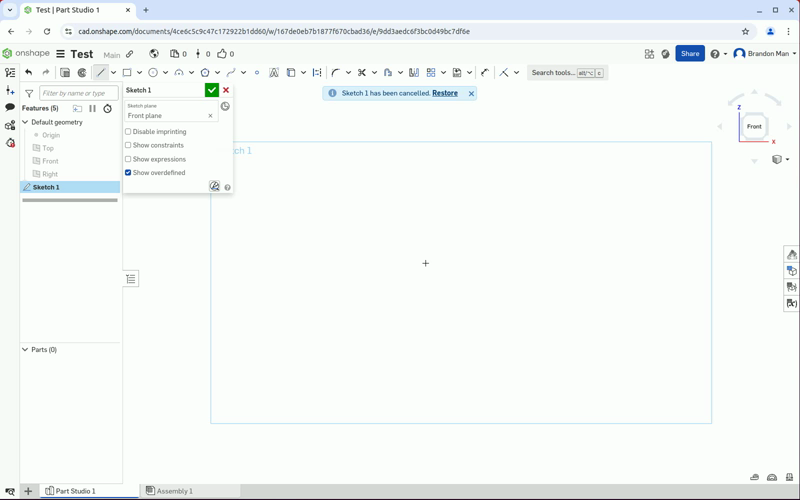
key_up(shift)
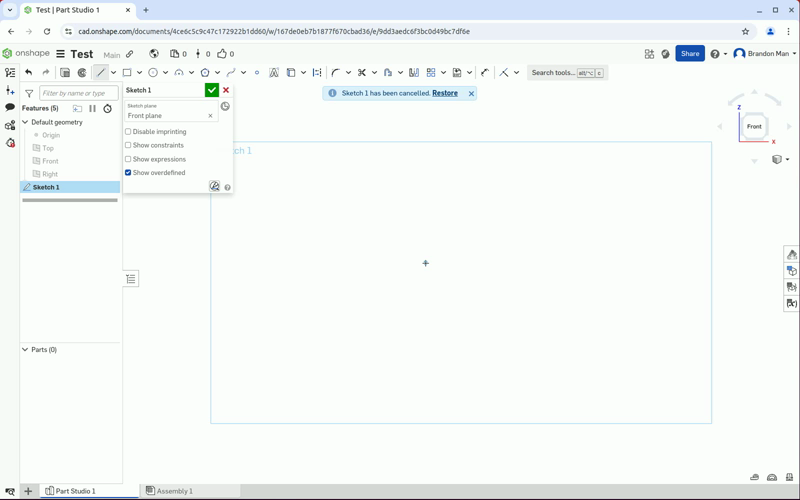
key_down(shift)
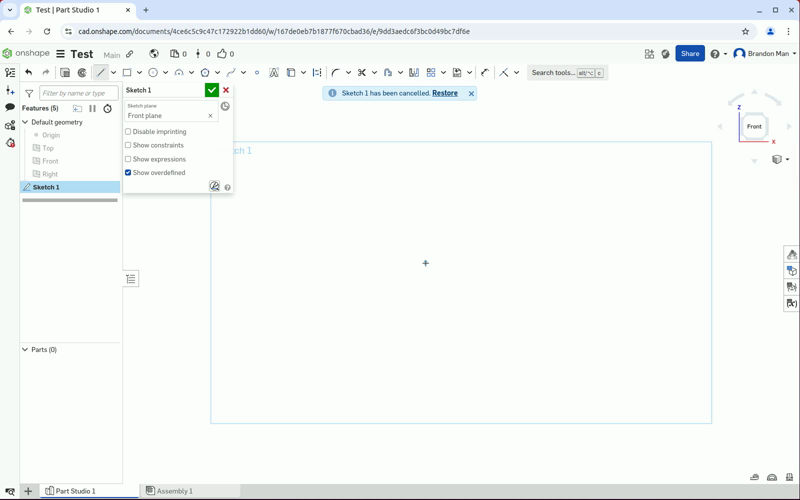
mouse_move(573, 263)
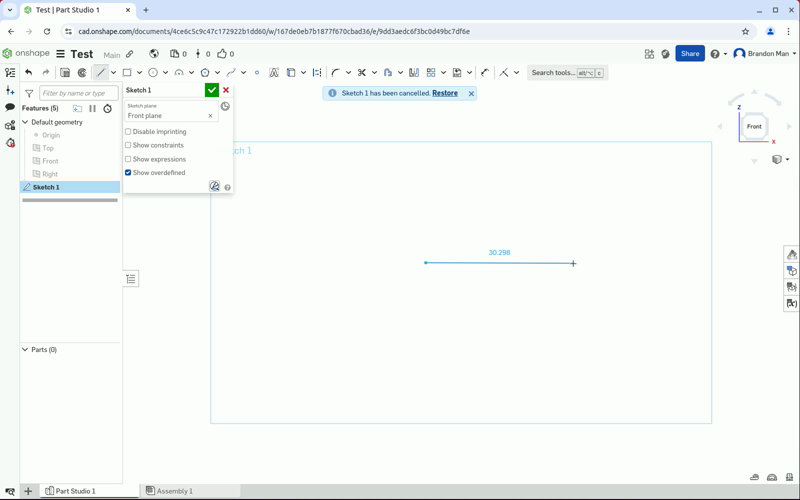
click(573, 263)
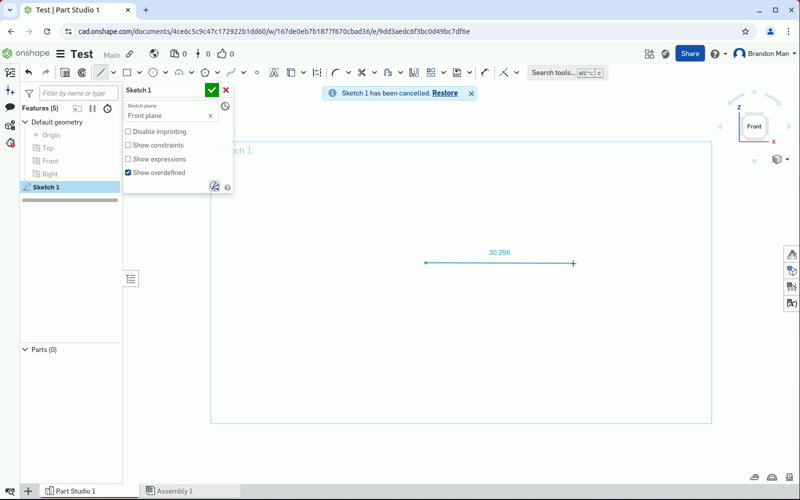
key_up(shift)
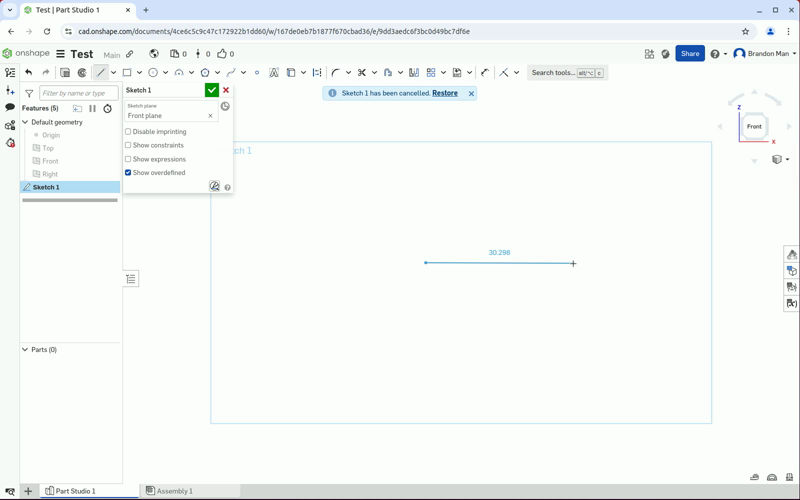
key_down(shift)
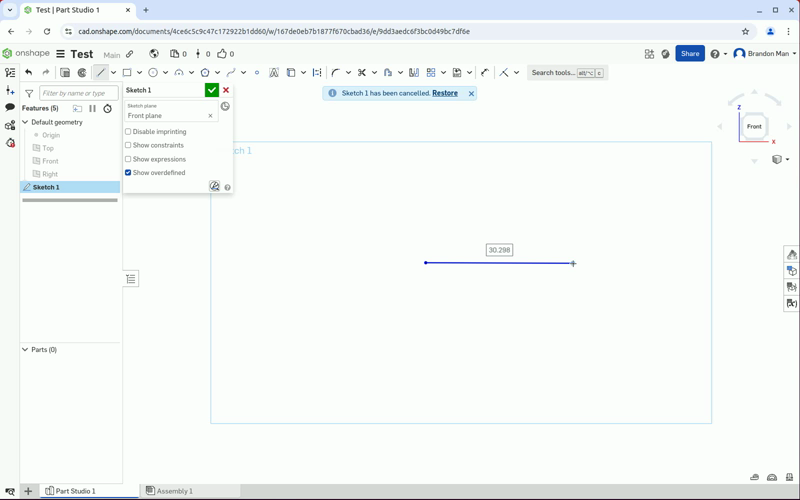
mouse_move(573, 197)
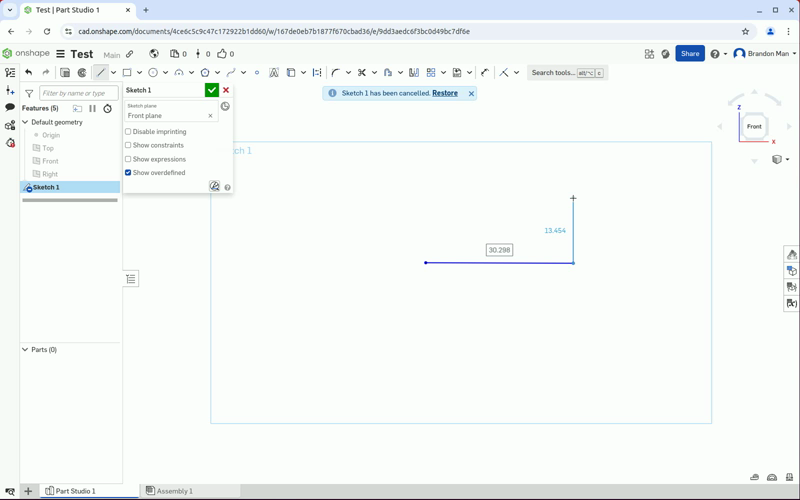
click(573, 197)
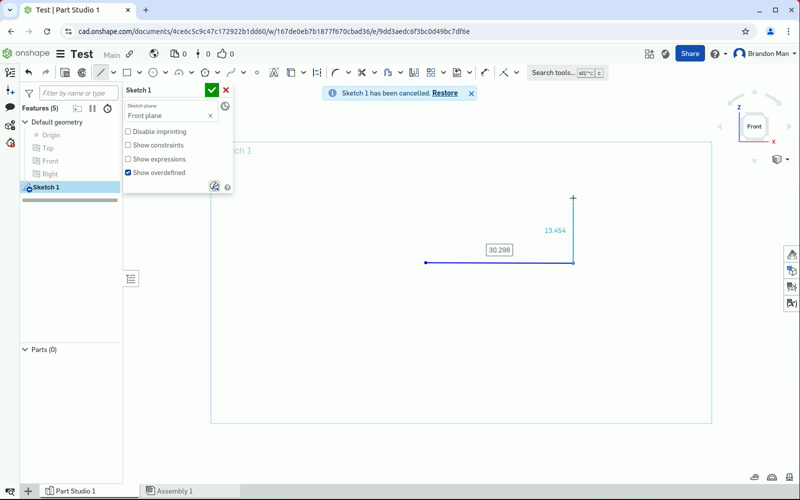
key_up(shift)
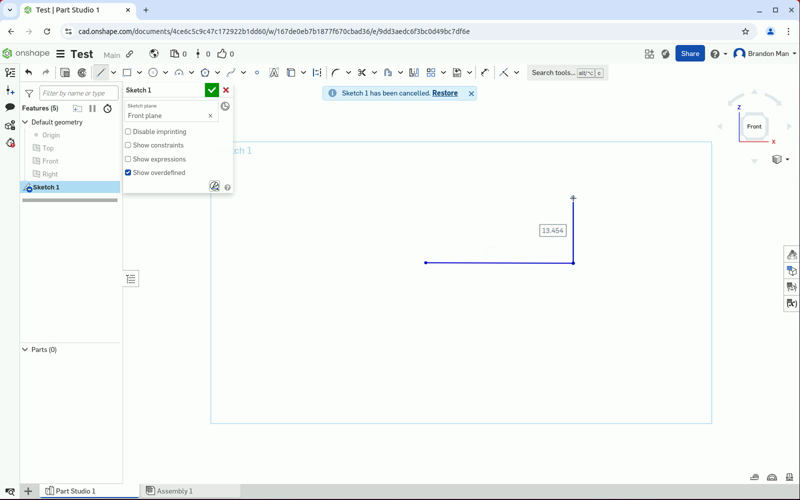
key_down(shift)
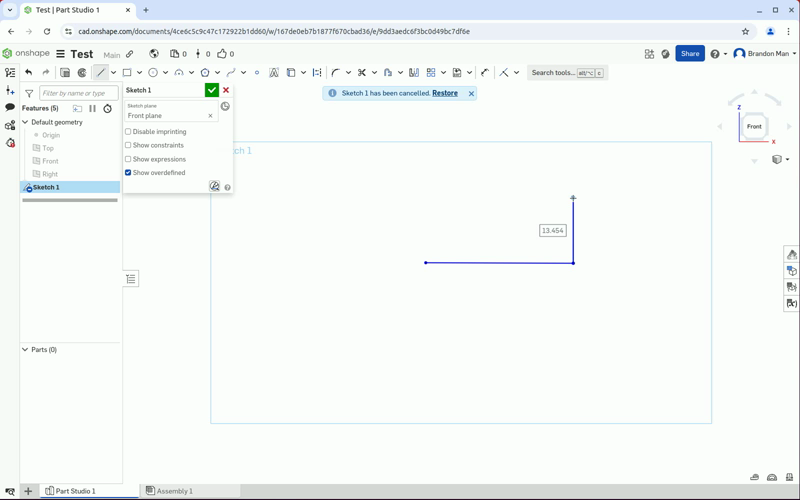
mouse_move(425, 197)
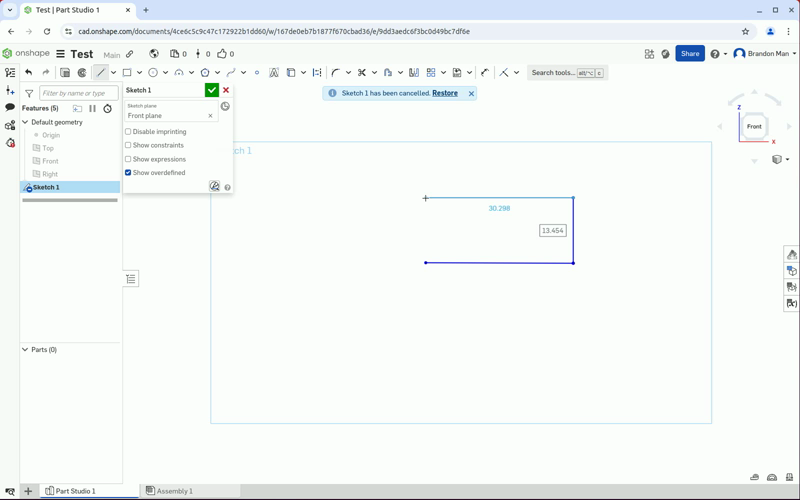
click(425, 197)
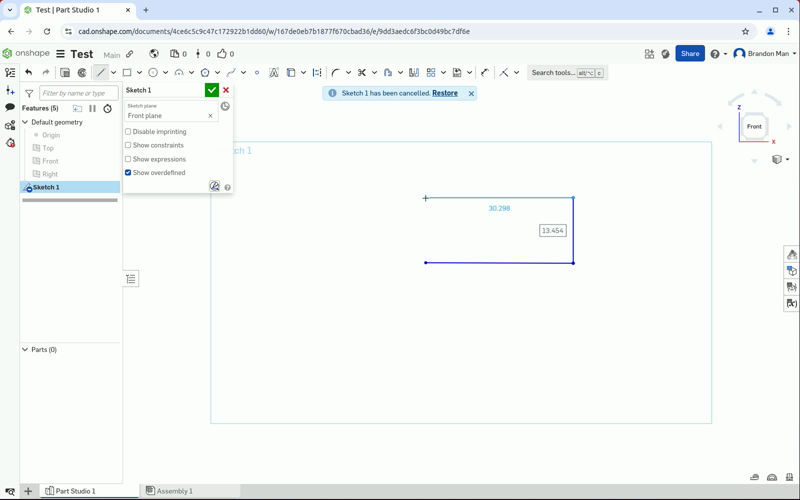
key_up(shift)
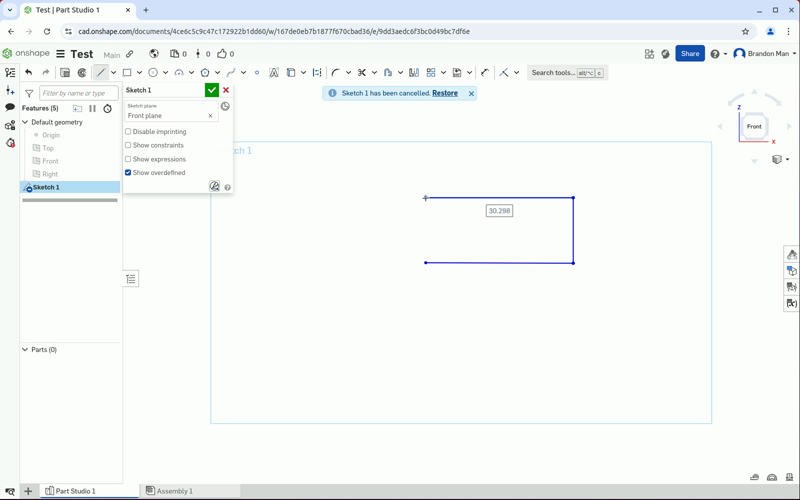
key_down(shift)
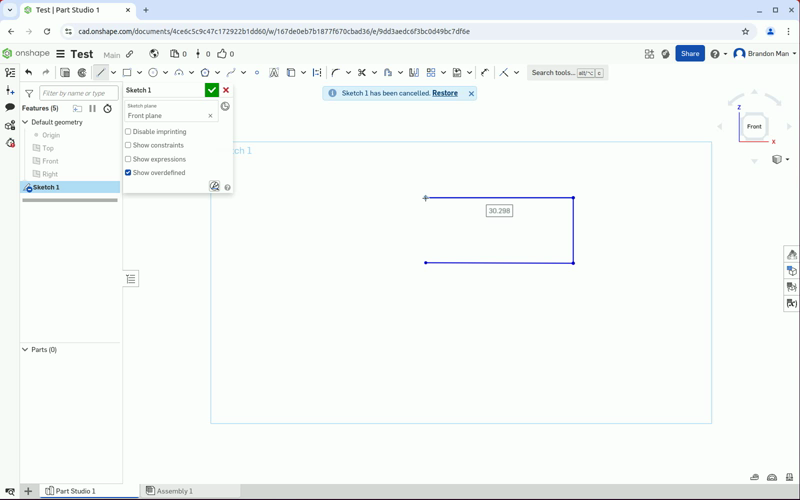
mouse_move(425, 262)
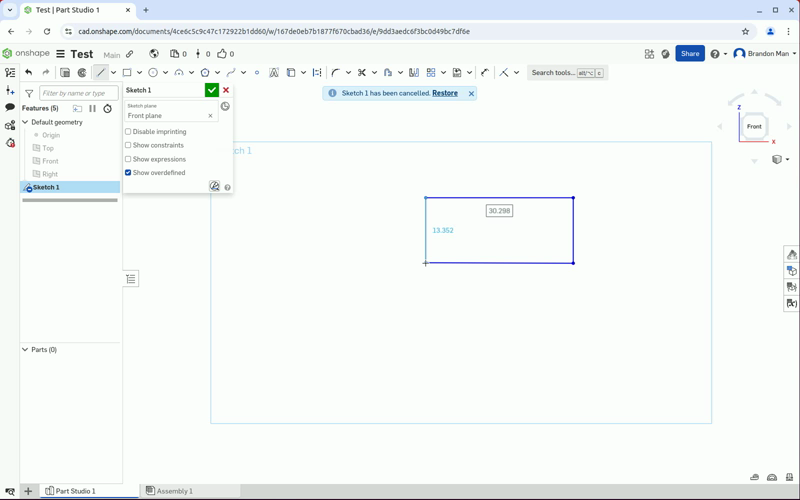
key_up(shift)
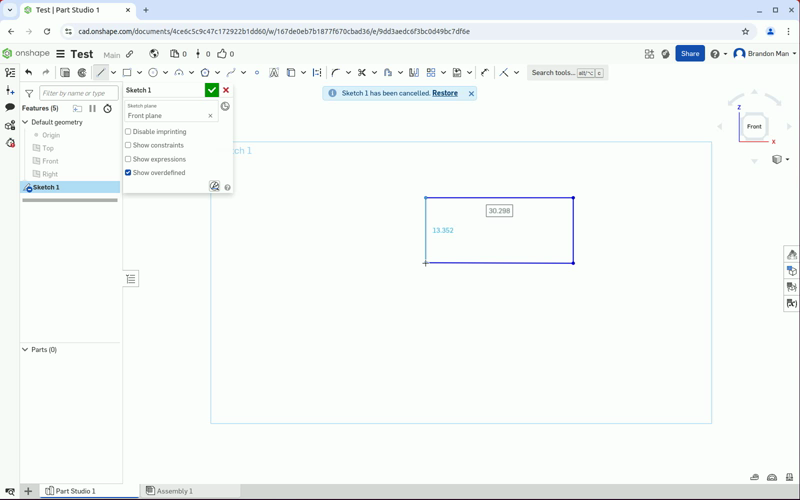
click(425, 262)
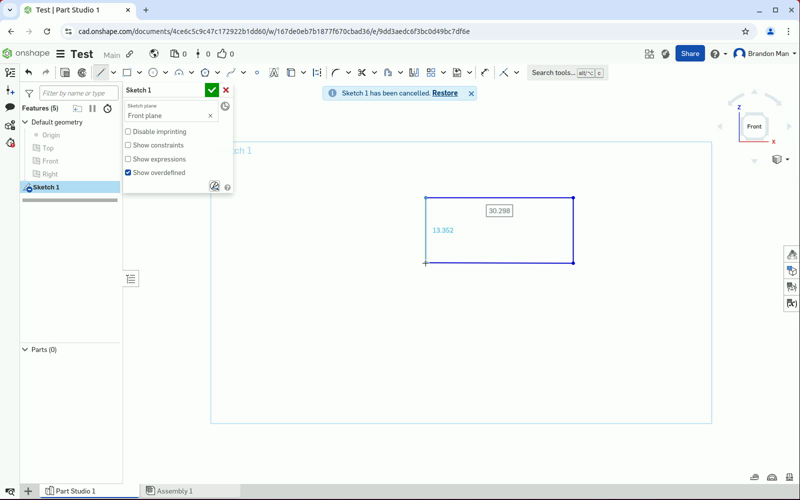
key(esc)
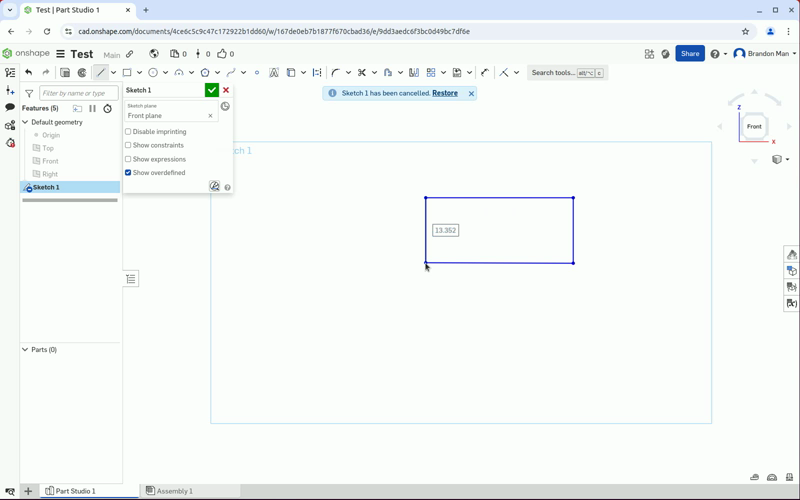
mouse_move(491, 254)
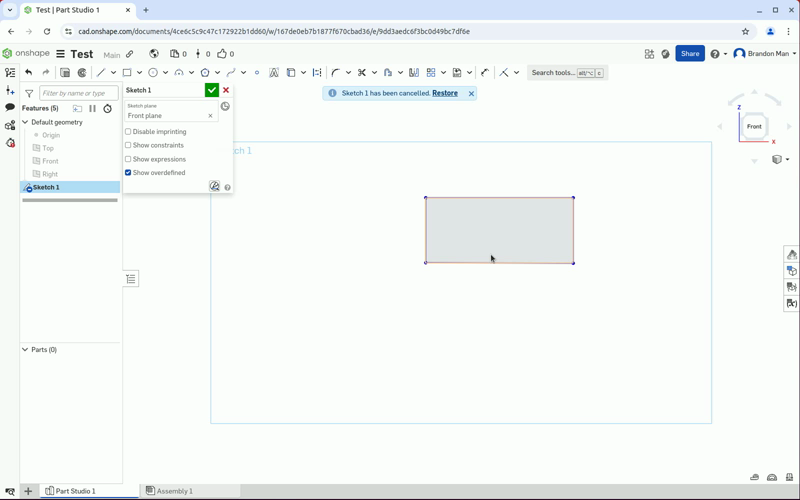
click(491, 254)
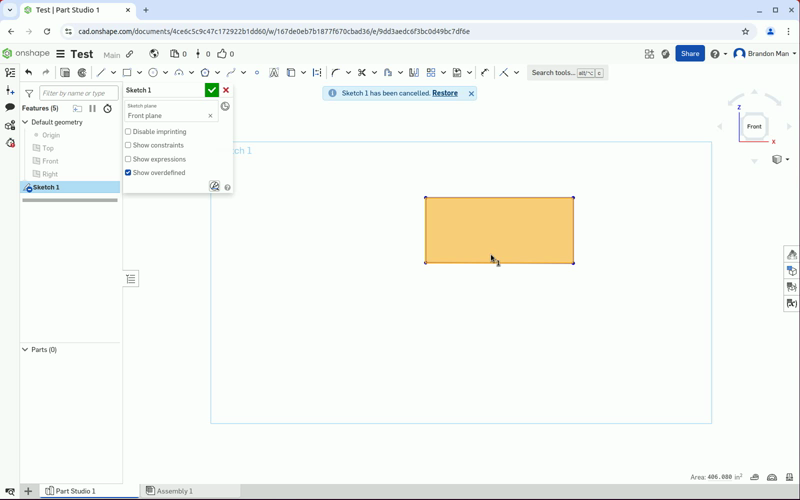
mouse_move(73, 352)
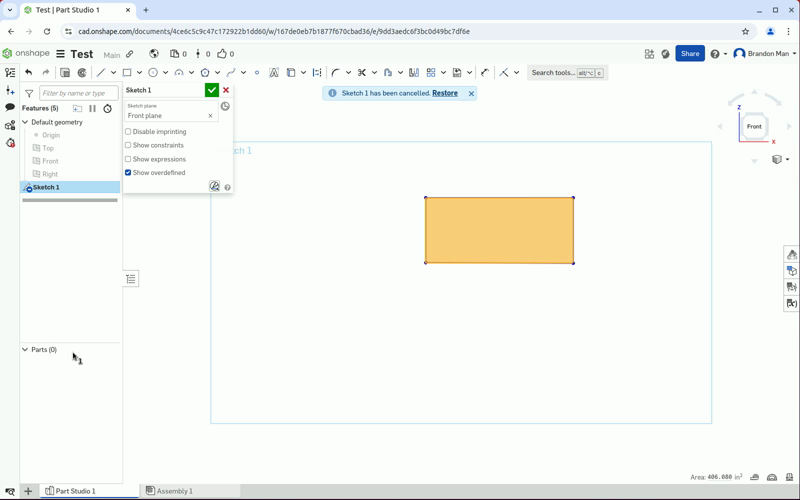
key(shift+y)
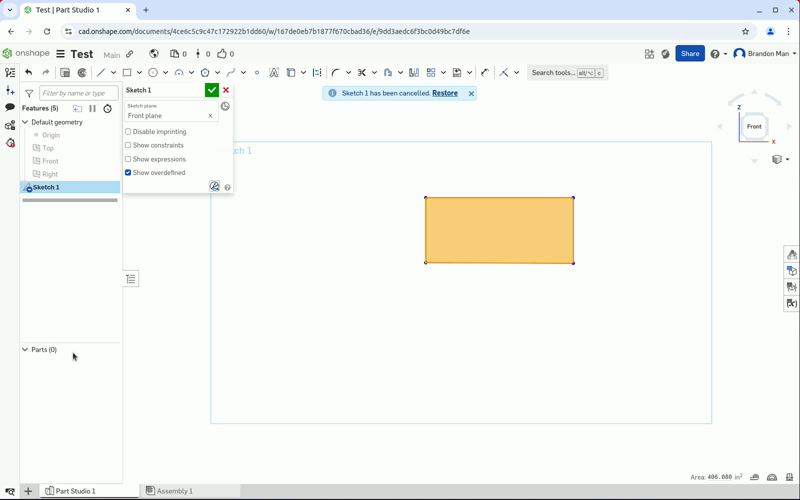
key(shift+e)
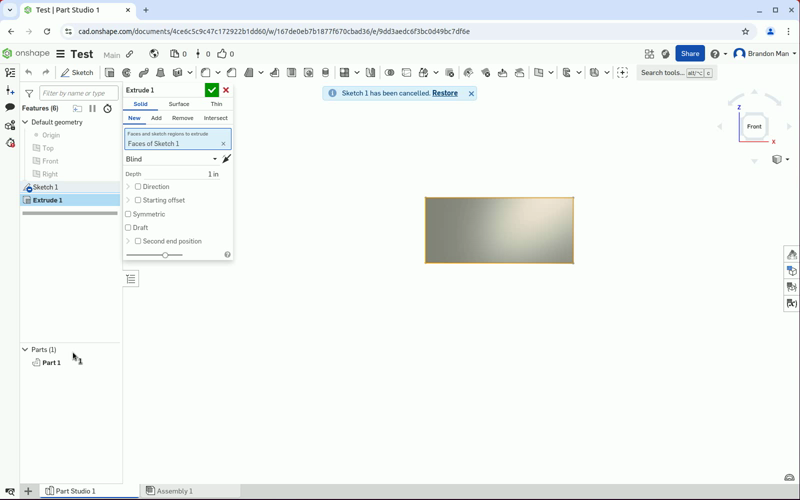
mouse_move(143, 106)
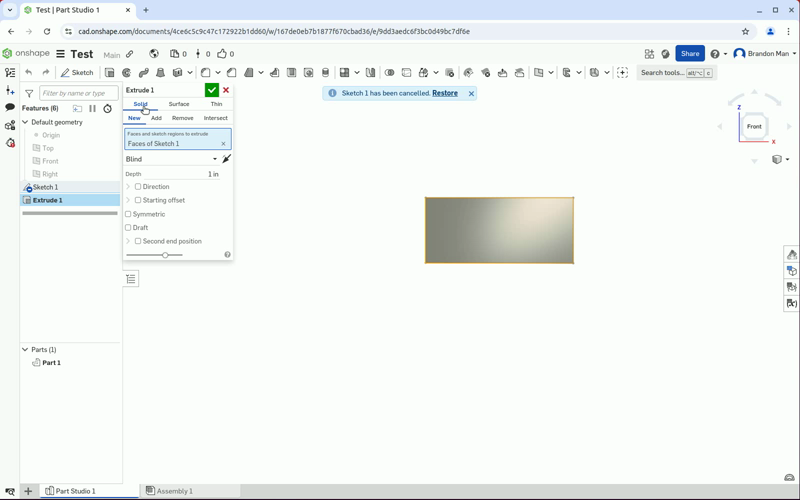
click(143, 106)
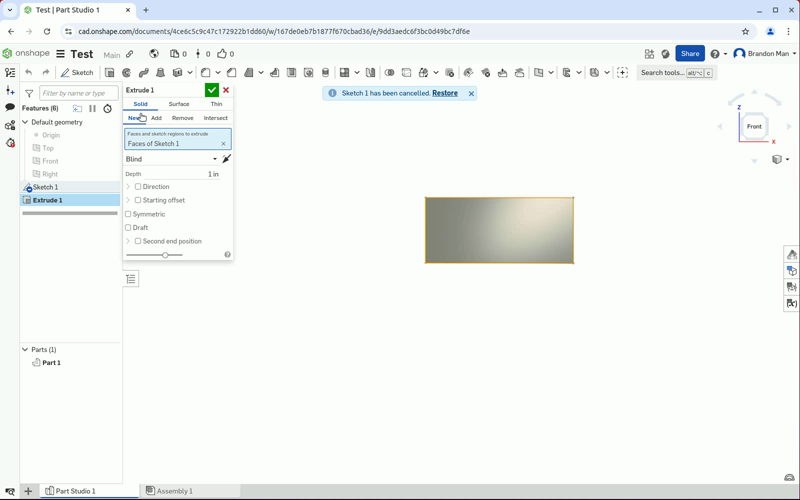
mouse_move(137, 120)
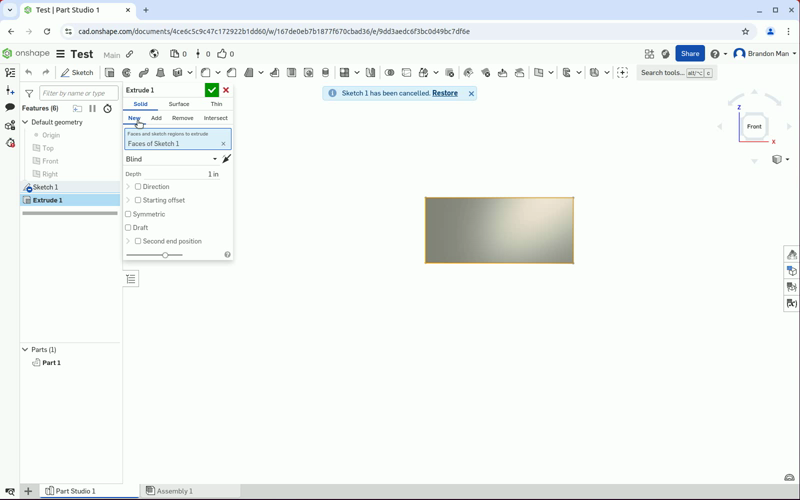
click(137, 120)
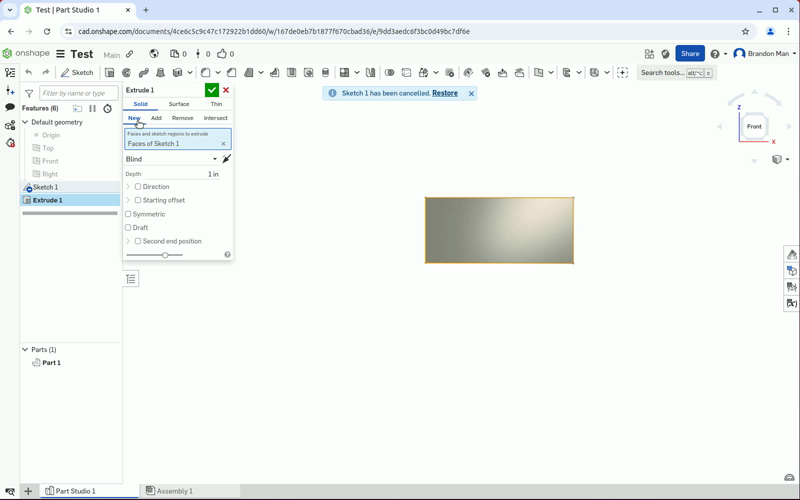
key(tab, 4)
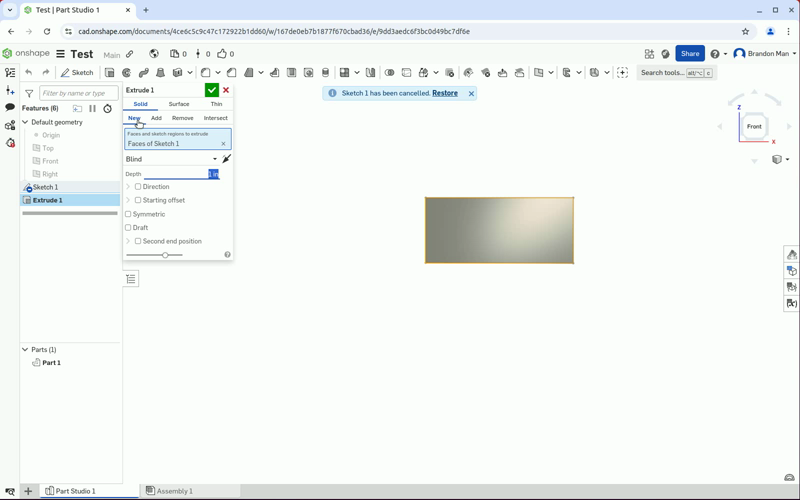
text(7.943)
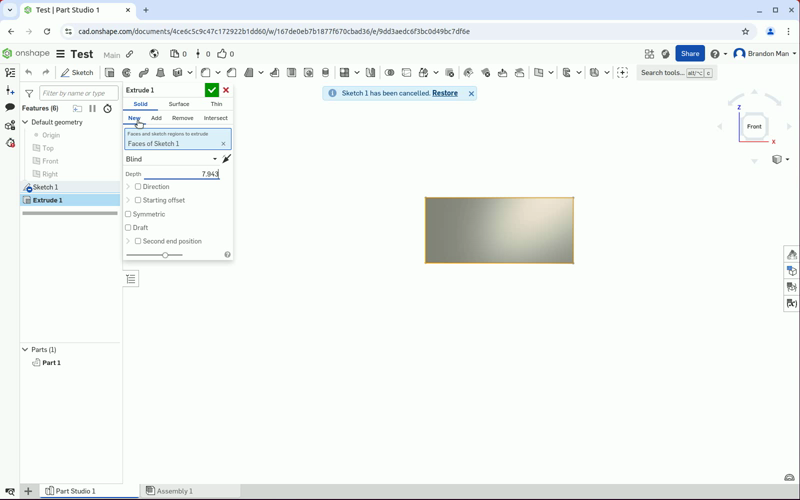
key(enter)
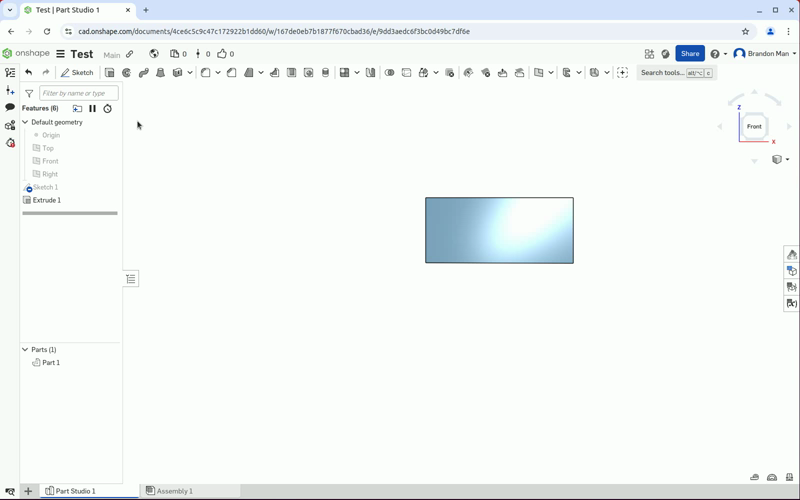
key(shift+h)
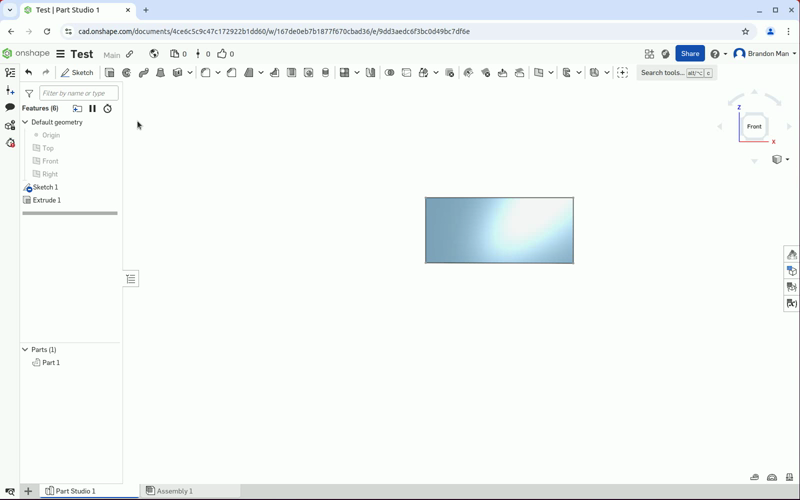
key(shift+h)
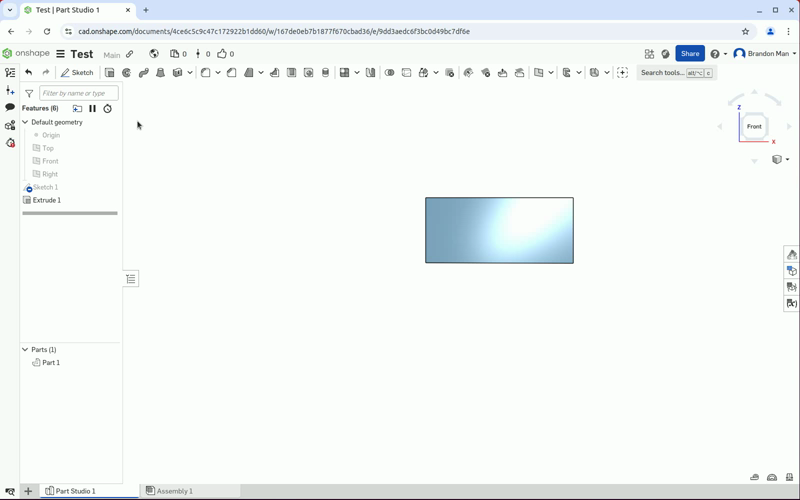
mouse_move(73, 189)
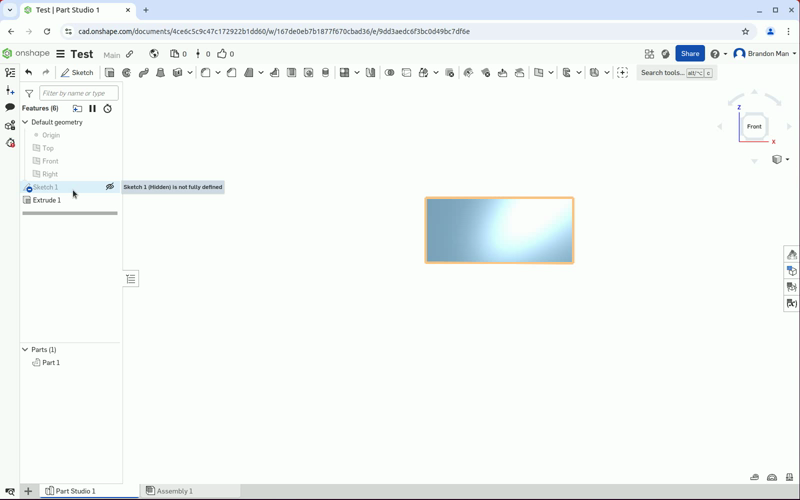
click(73, 189)
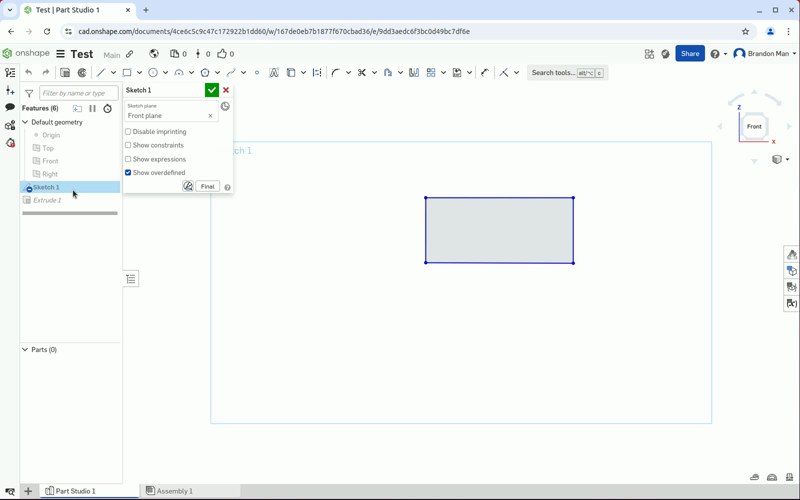
mouse_move(229, 92)
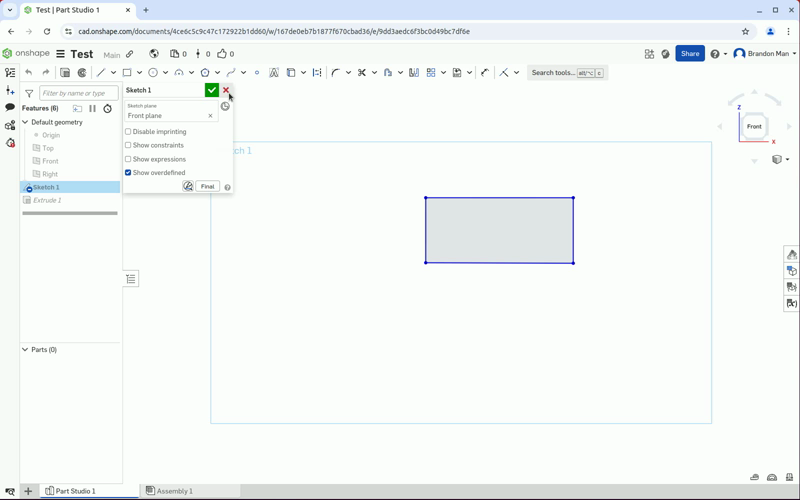
click(229, 92)
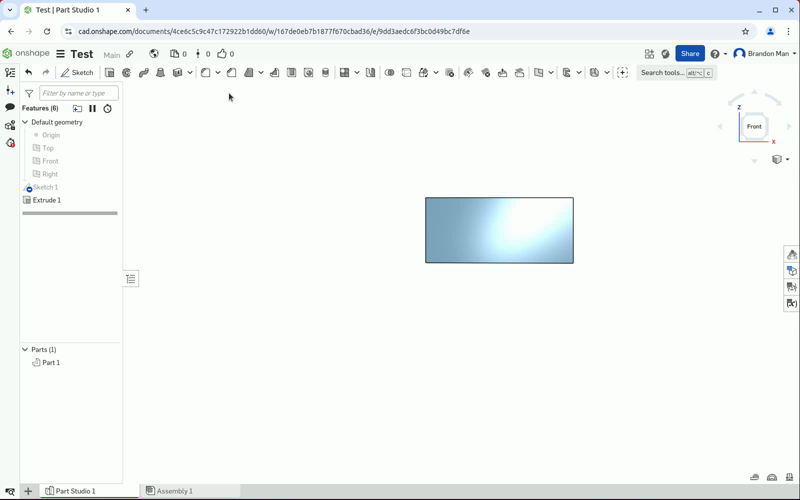
mouse_move(541, 75)
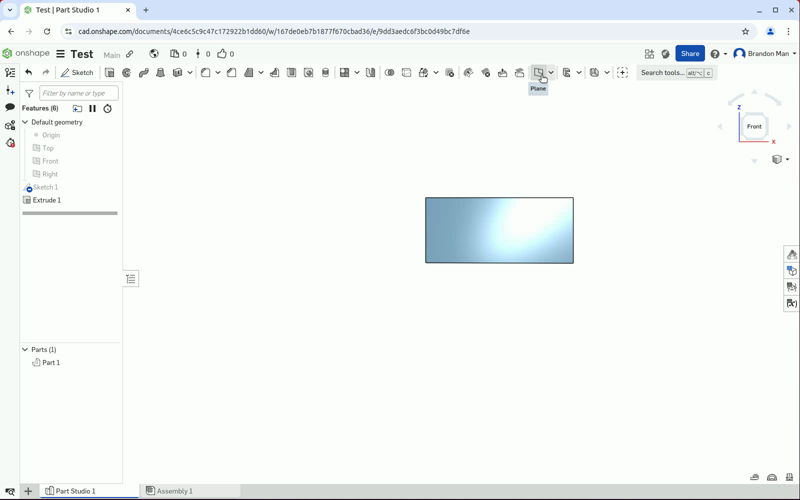
click(541, 75)
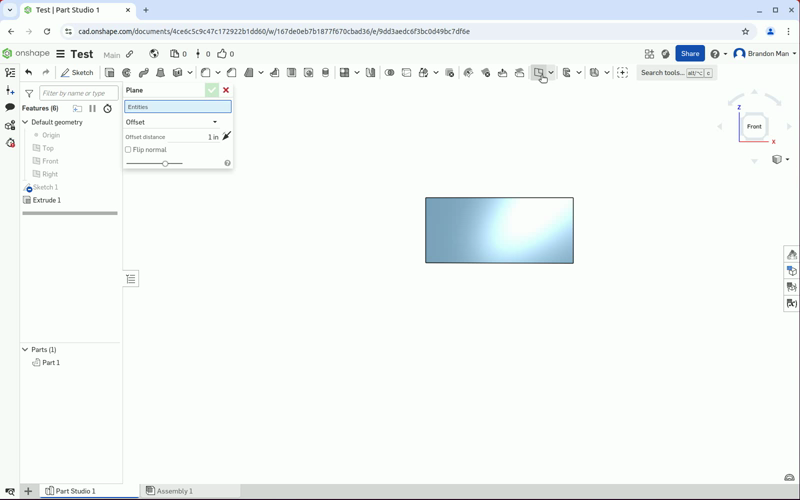
mouse_move(73, 163)
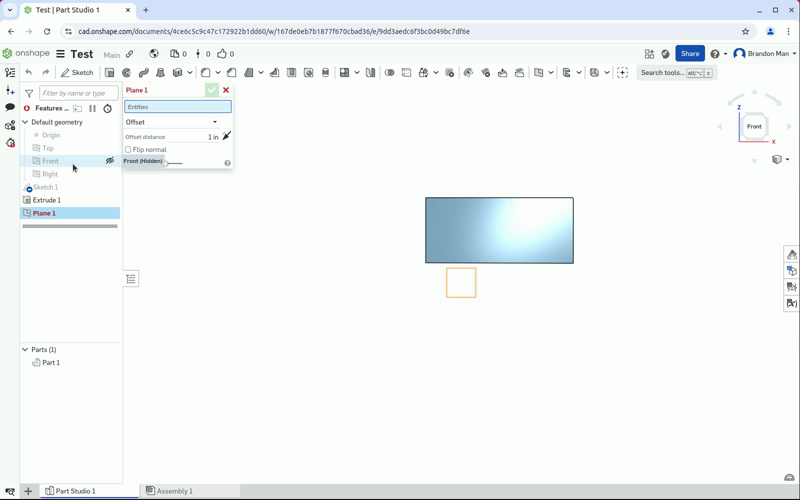
click(73, 163)
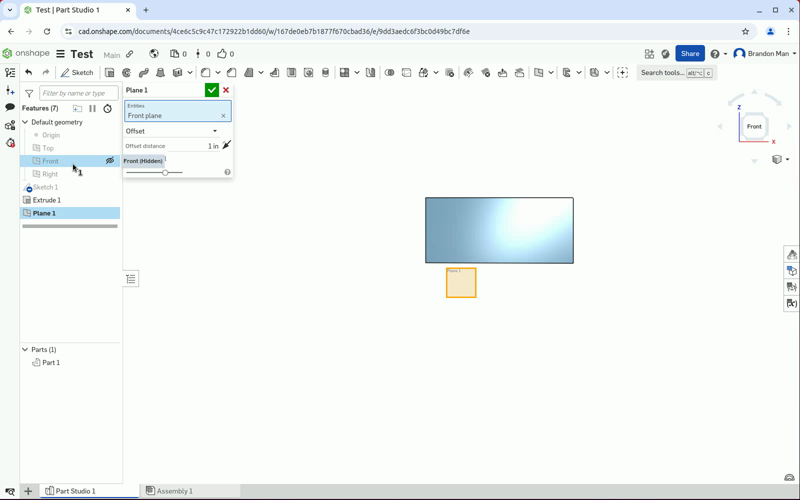
key(tab, 2)
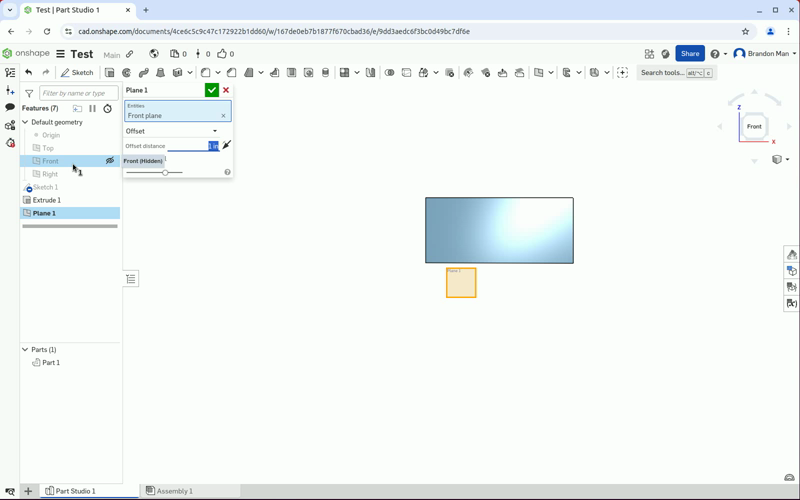
text(7.949)
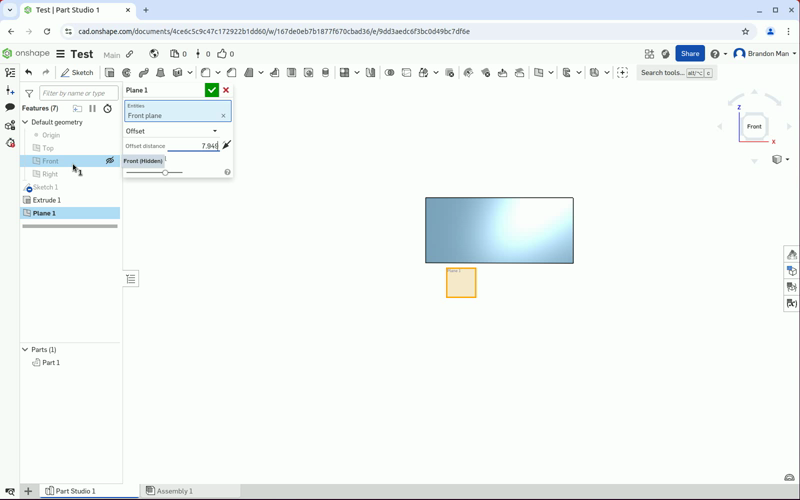
key(enter, 2)
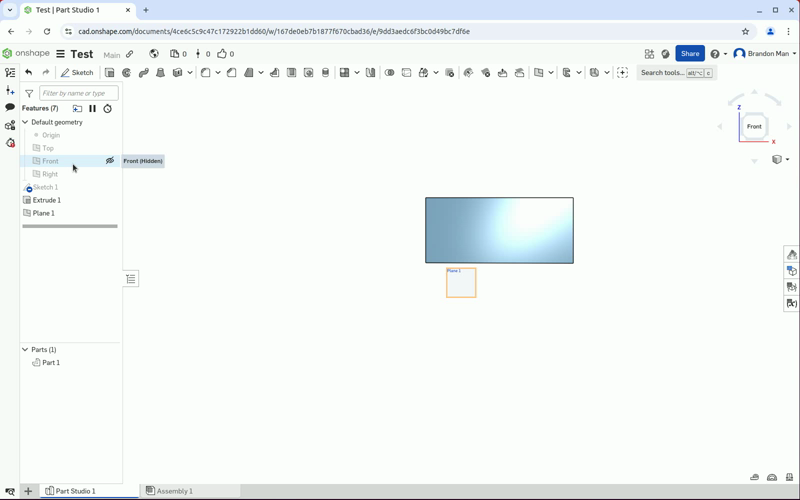
key(shift+s)
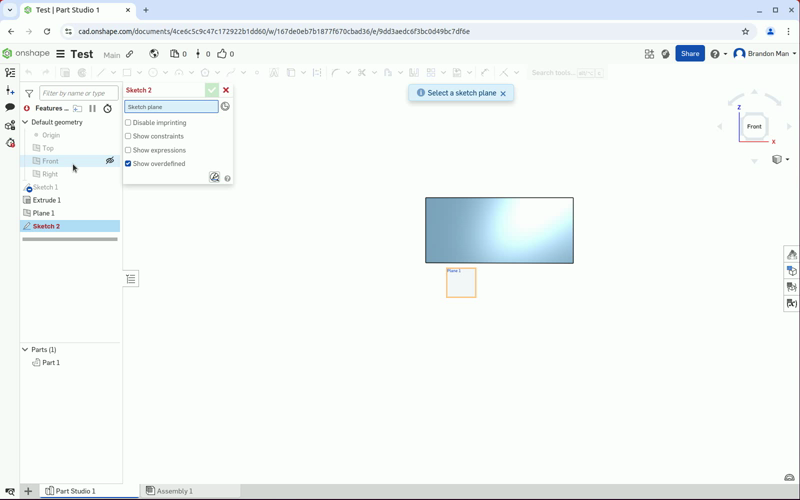
mouse_move(73, 215)
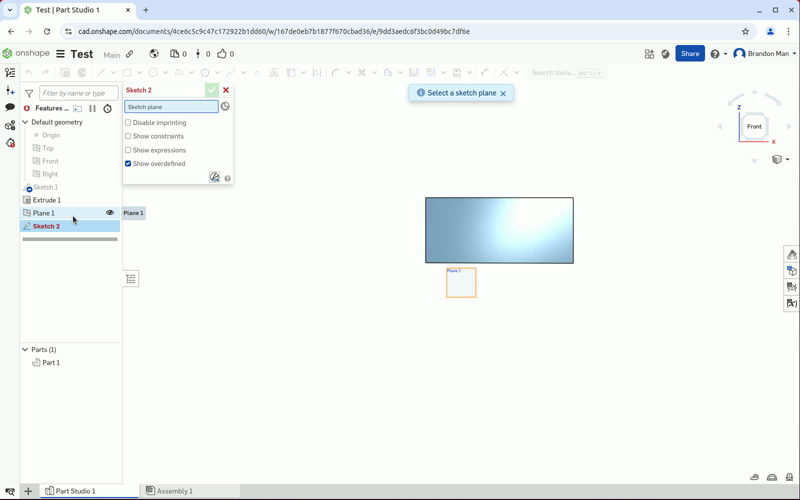
click(73, 215)
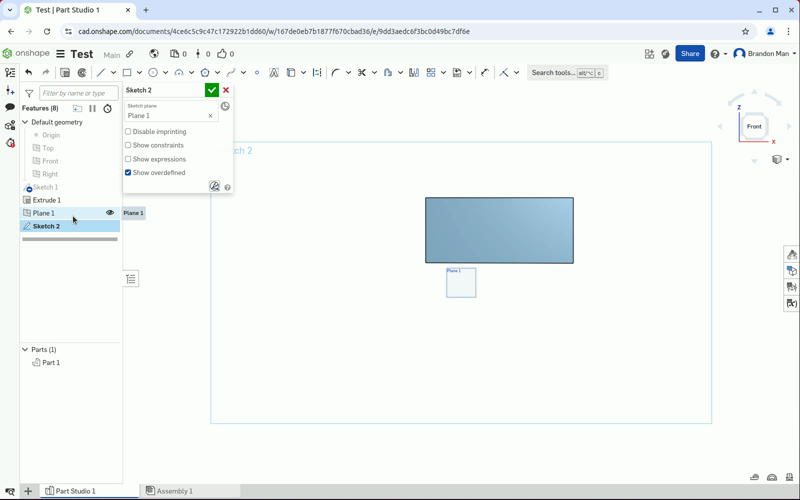
mouse_move(73, 352)
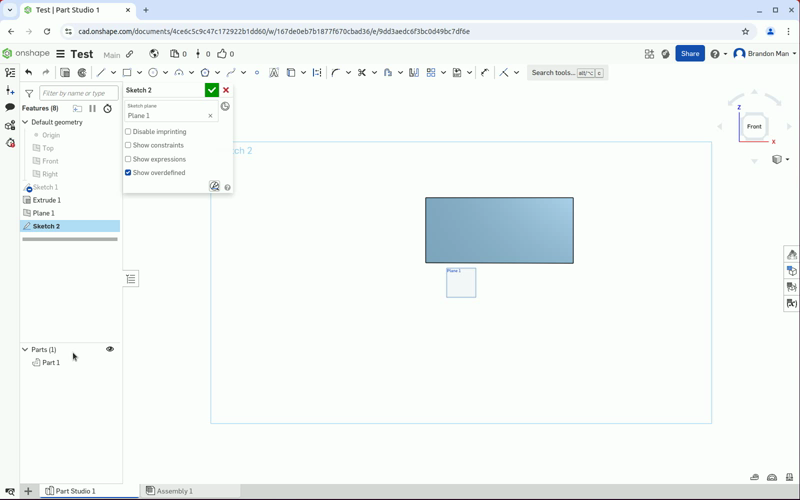
key(y)
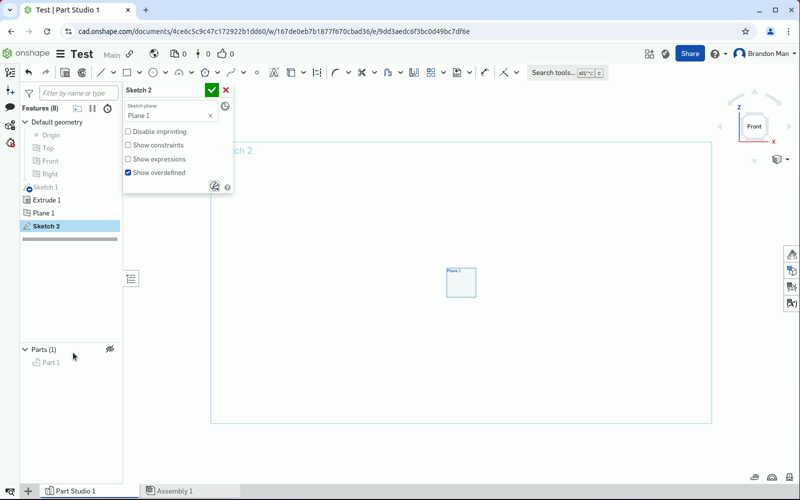
key(c)
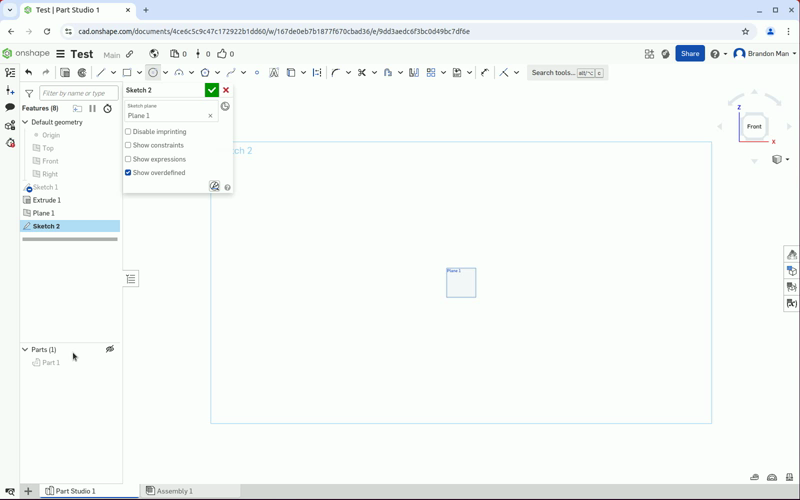
key_down(shift)
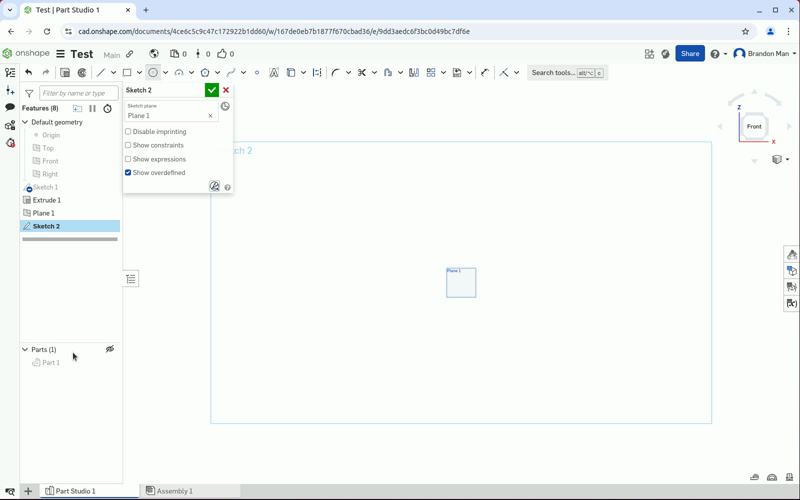
mouse_move(508, 210)
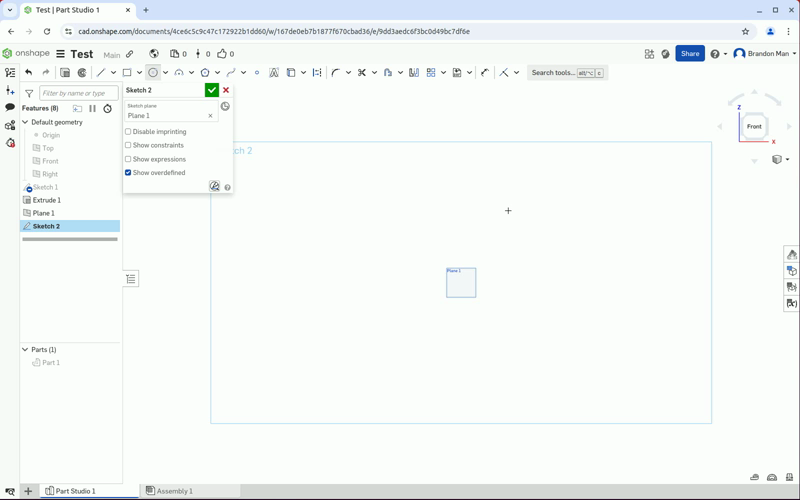
click(508, 210)
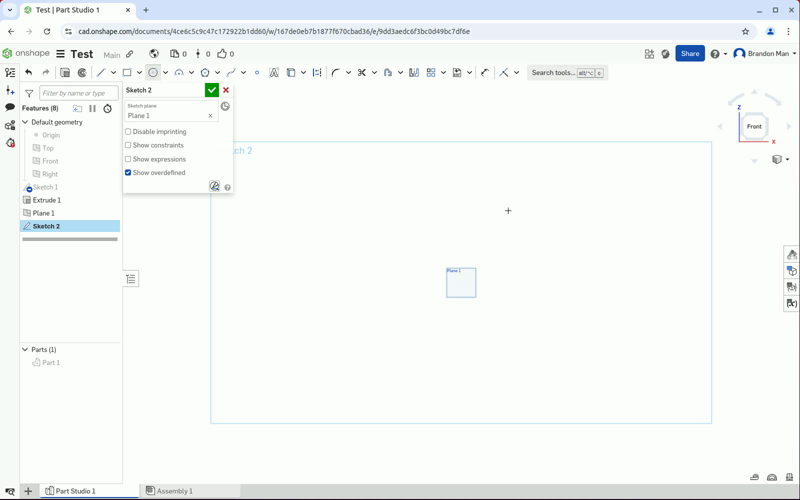
key_up(shift)
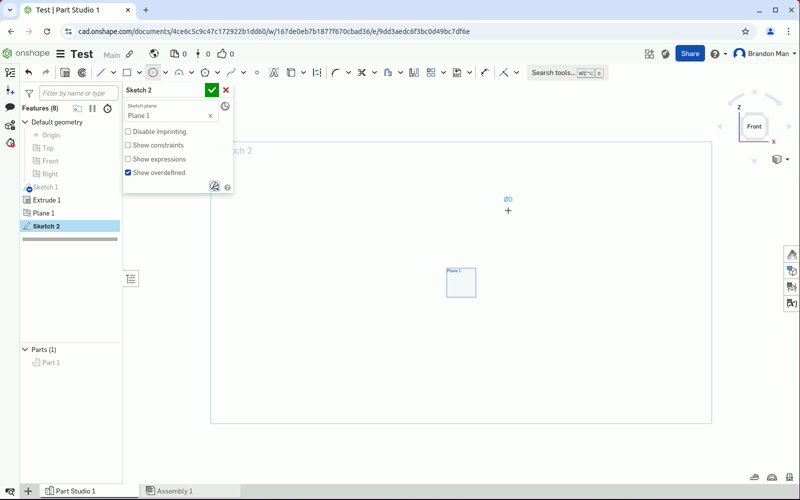
mouse_move(518, 210)
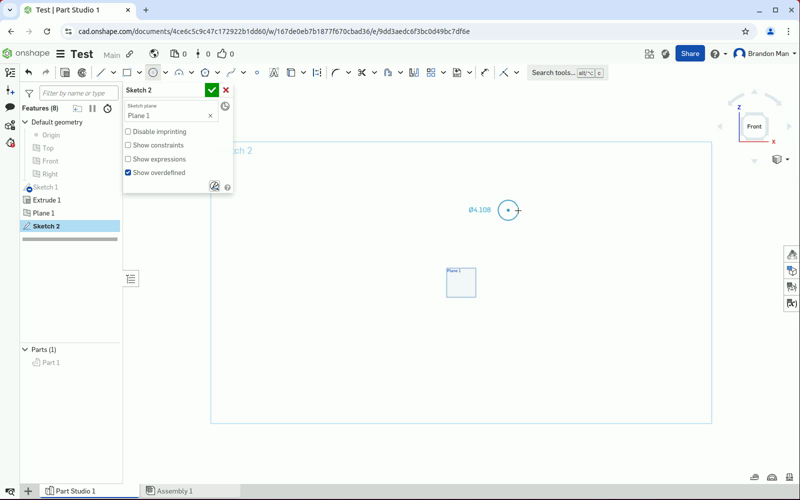
click(518, 210)
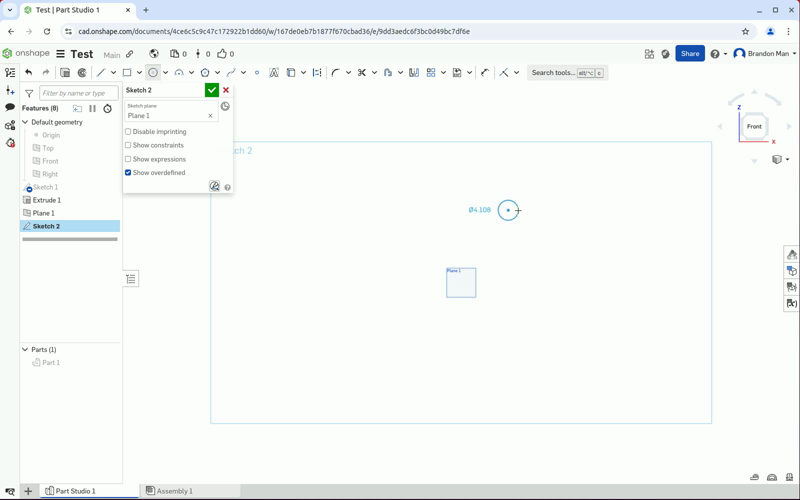
key(esc)
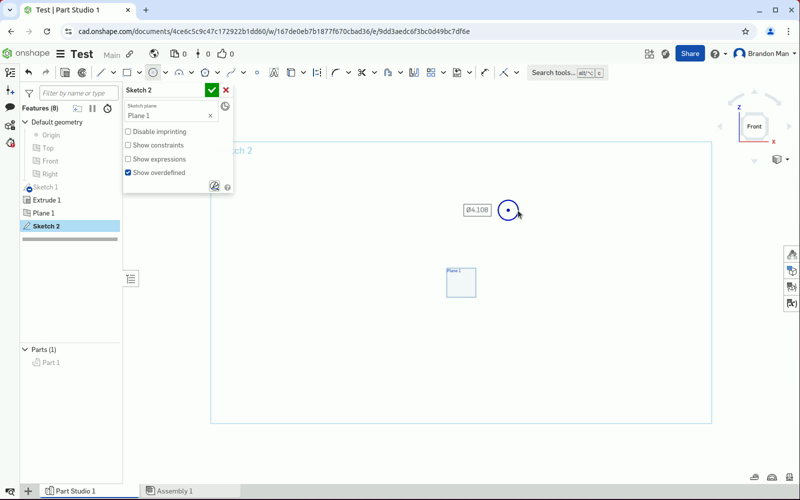
mouse_move(507, 213)
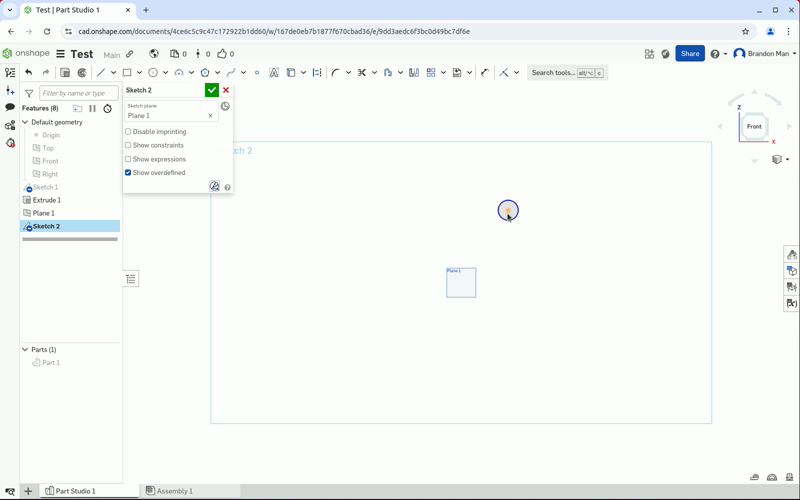
scroll(6)
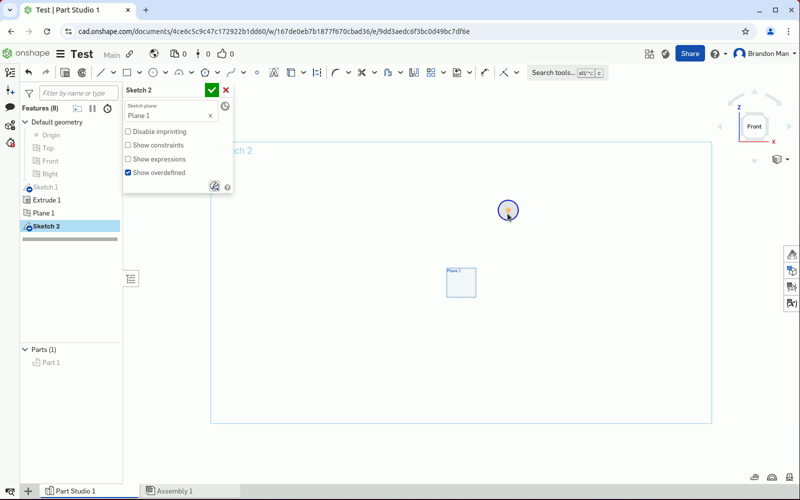
scroll(6)
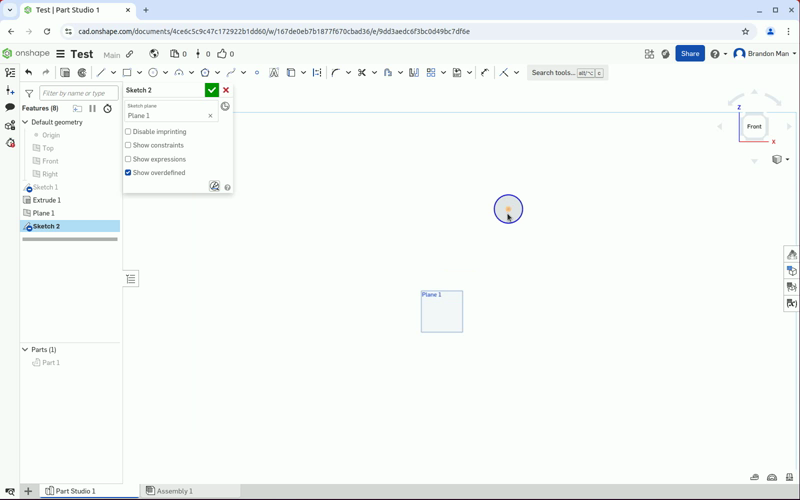
scroll(6)
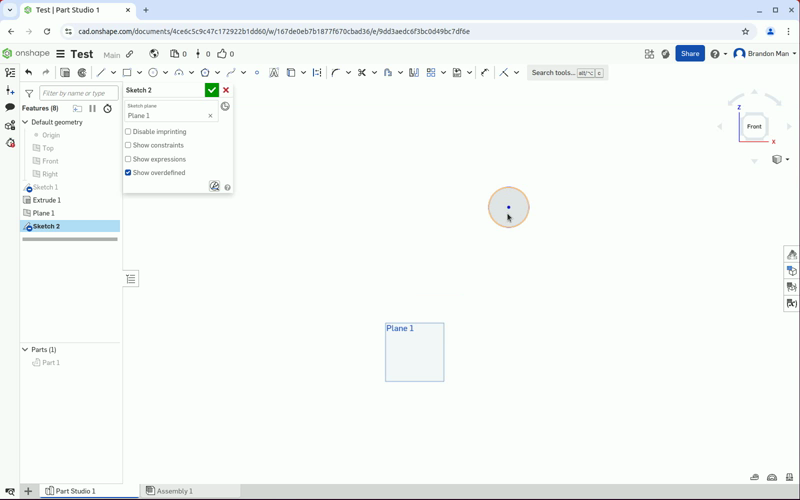
scroll(6)
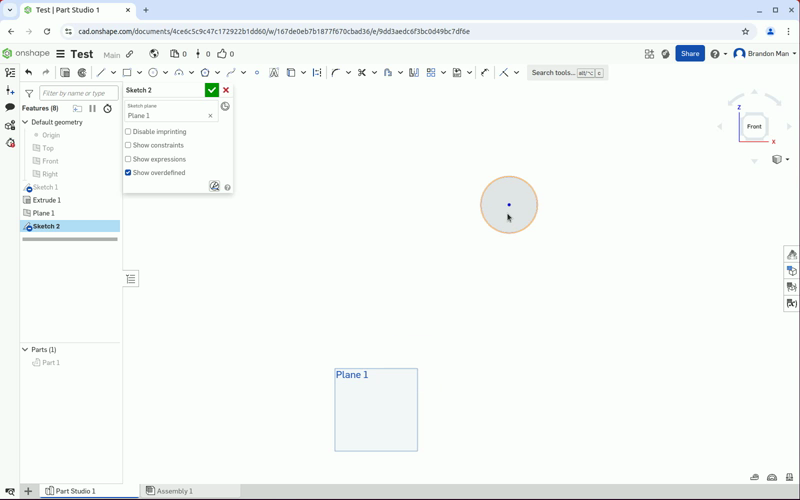
scroll(6)
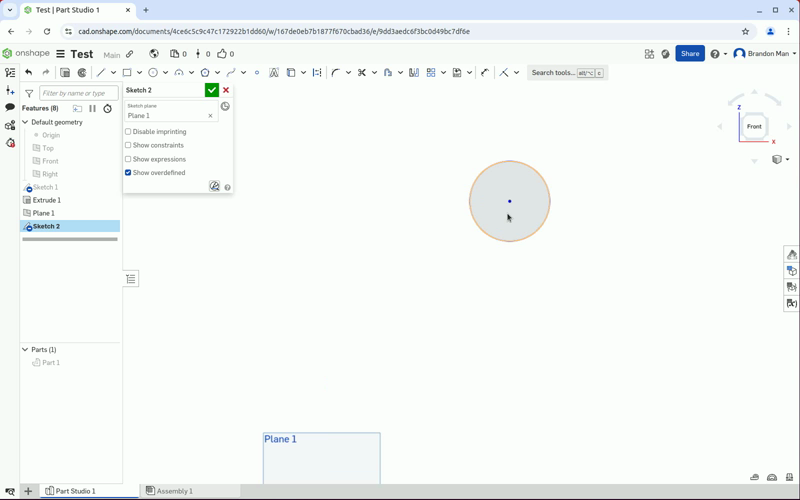
scroll(6)
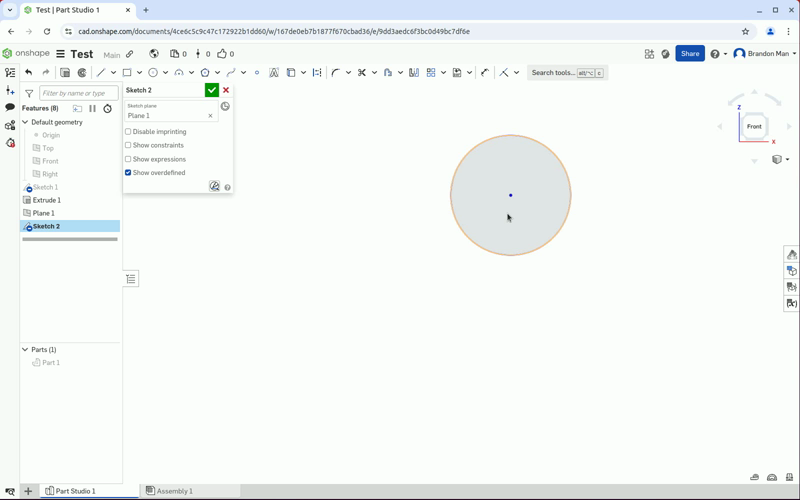
scroll(6)
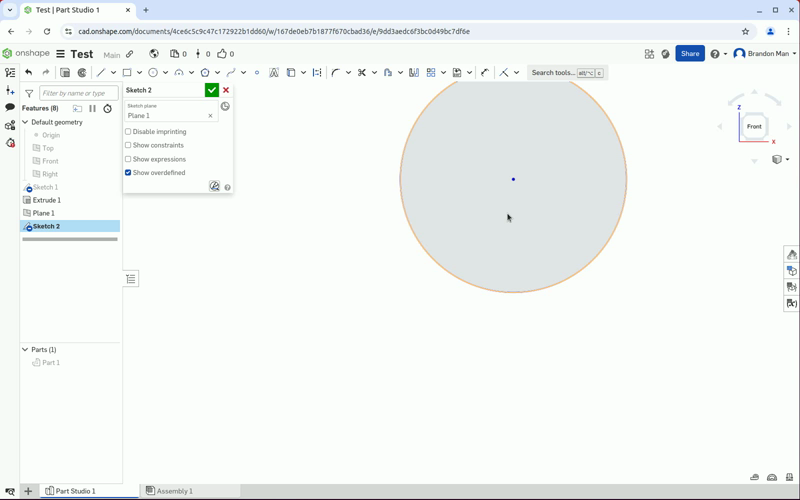
click(507, 213)
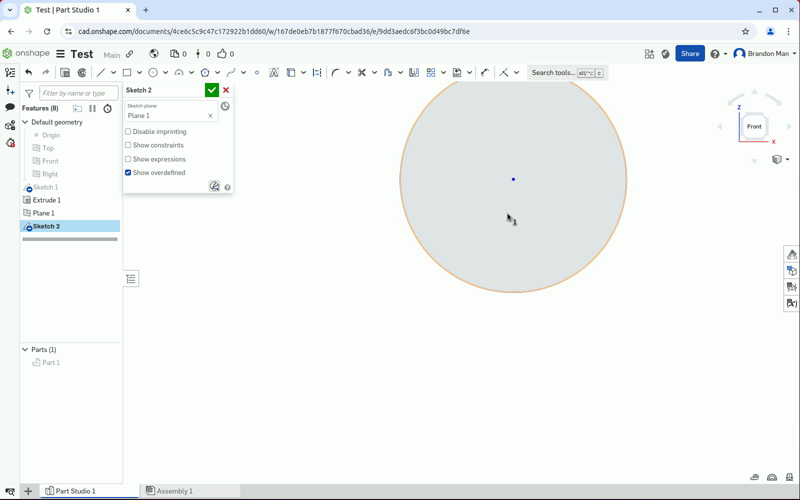
scroll(-6)
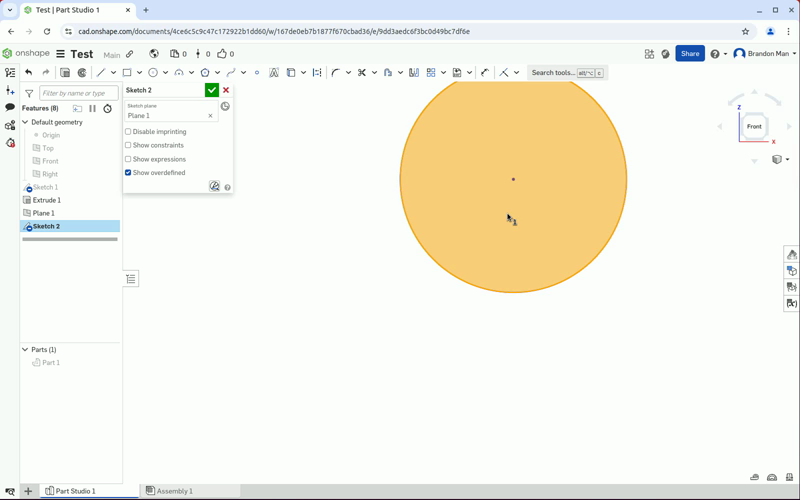
scroll(-6)
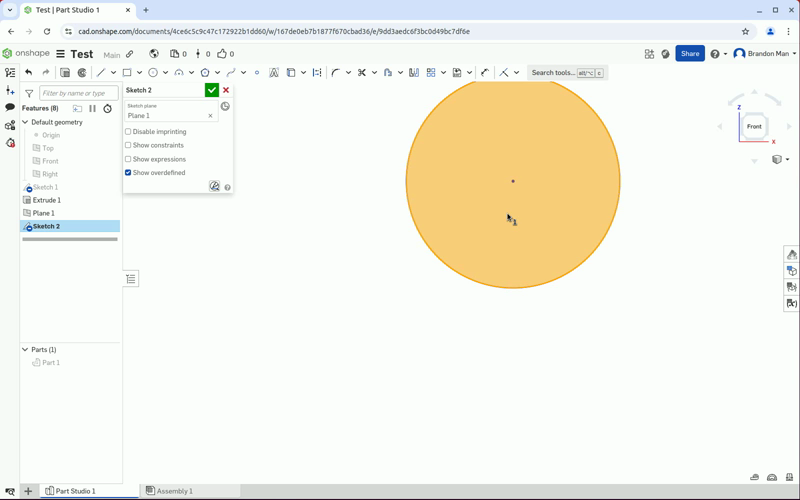
scroll(-6)
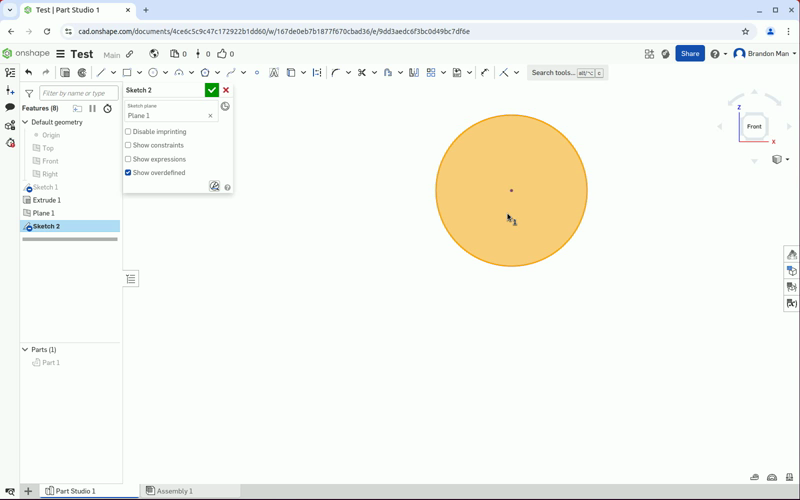
scroll(-6)
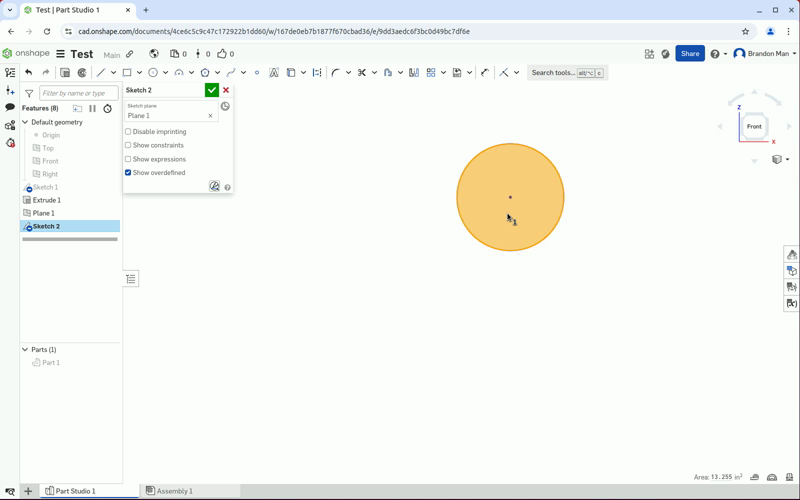
scroll(-6)
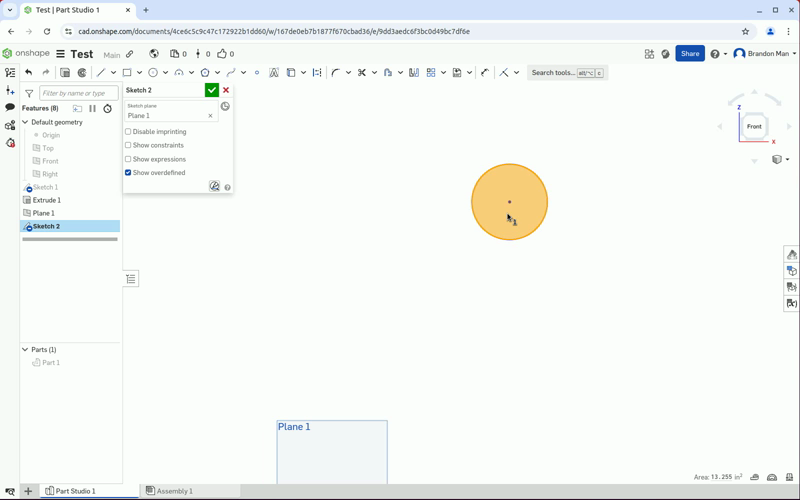
scroll(-6)
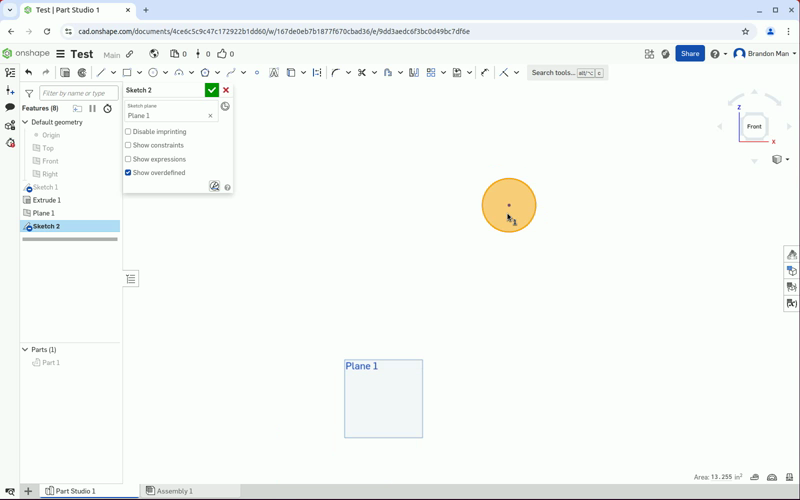
scroll(-6)
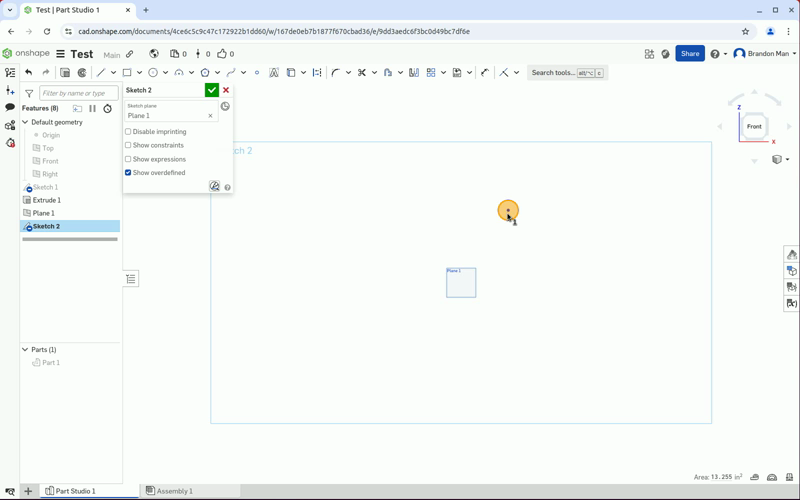
mouse_move(73, 352)
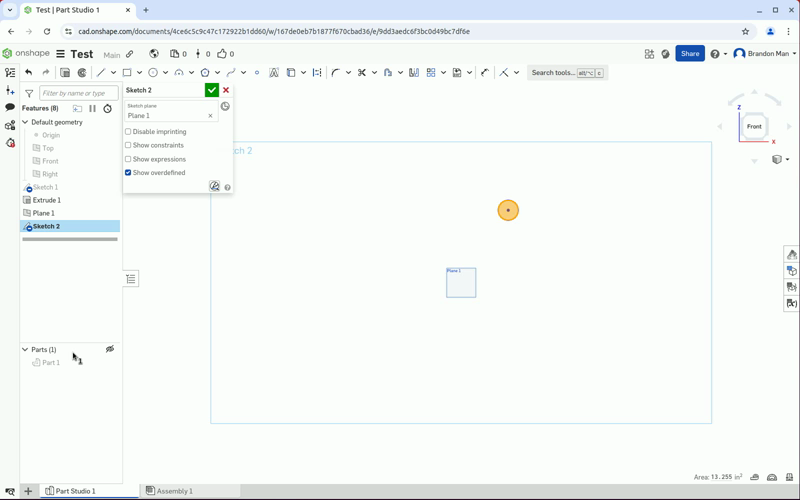
key(shift+y)
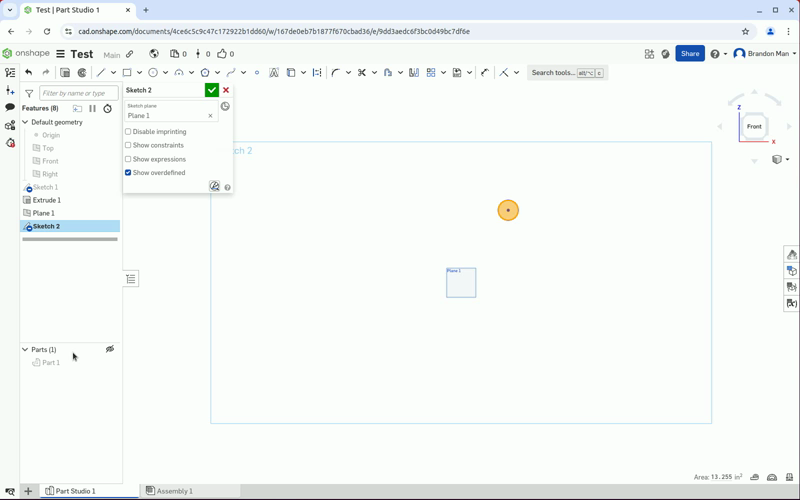
key(shift+e)
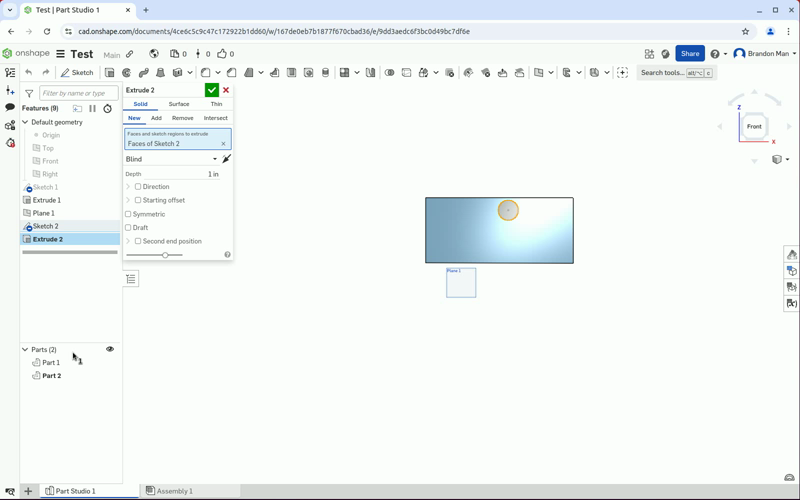
mouse_move(143, 106)
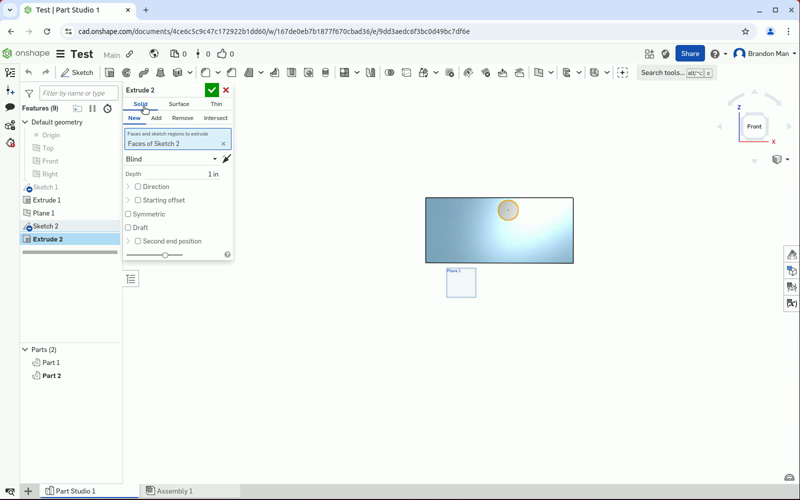
click(143, 106)
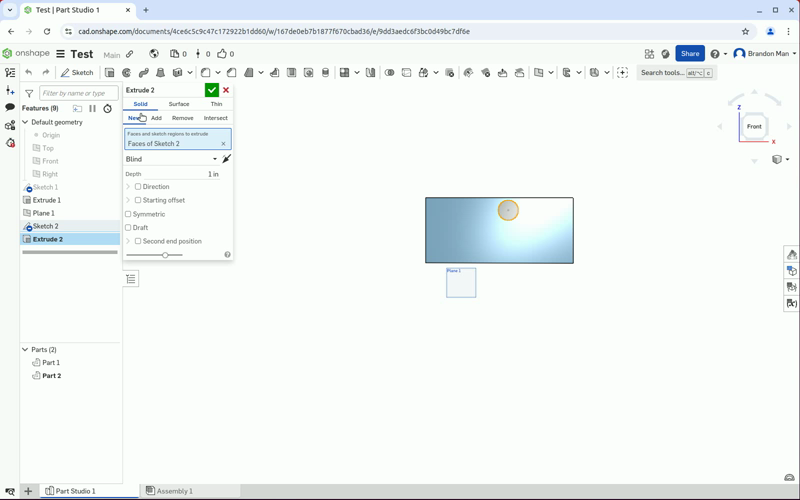
mouse_move(137, 120)
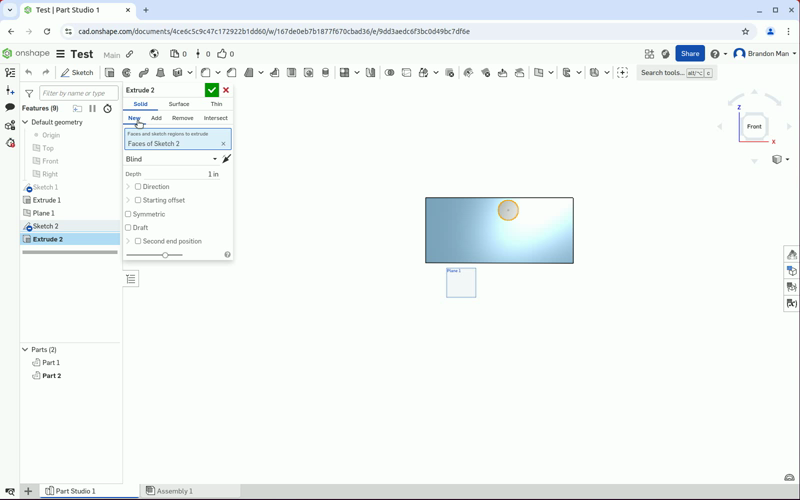
click(137, 120)
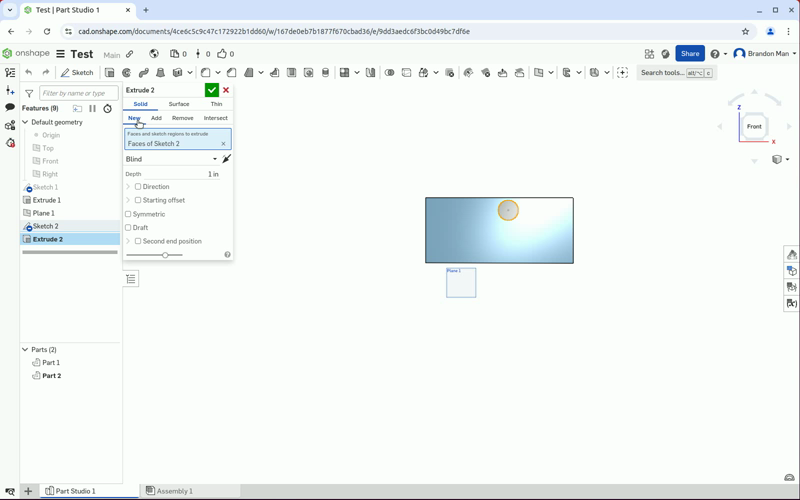
key(tab, 4)
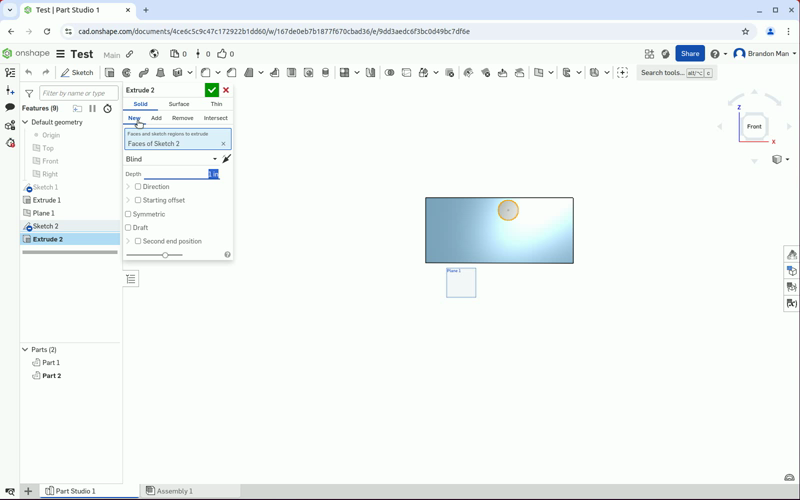
text(7.943)
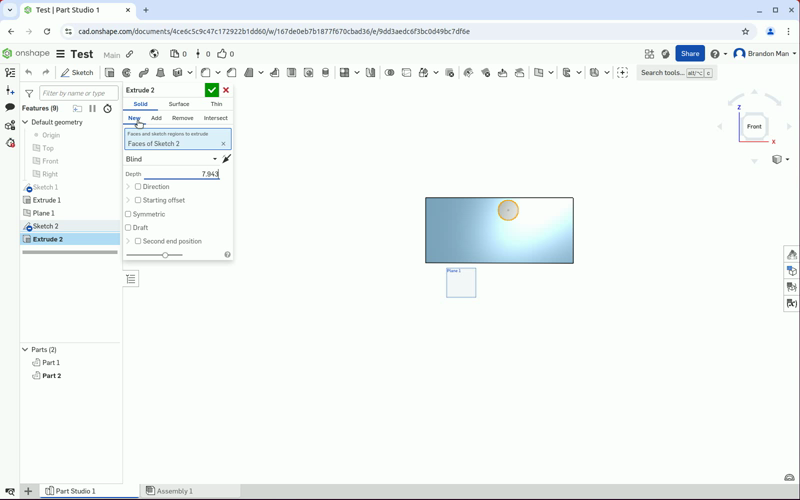
key(enter)
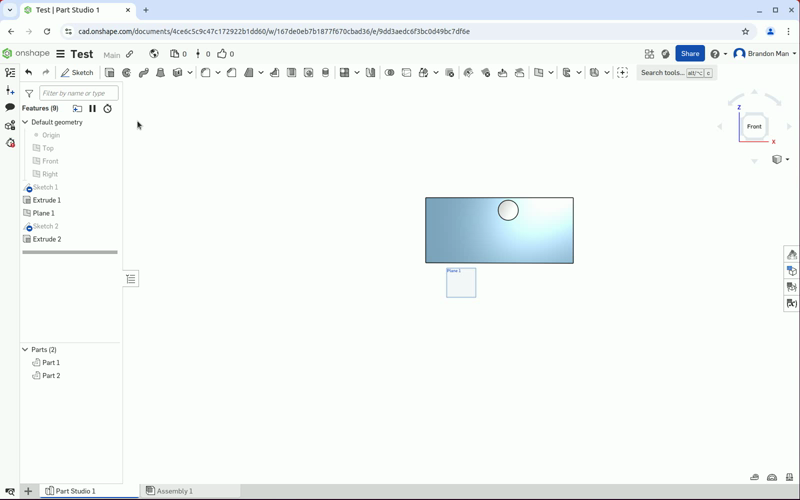
key(shift+h)
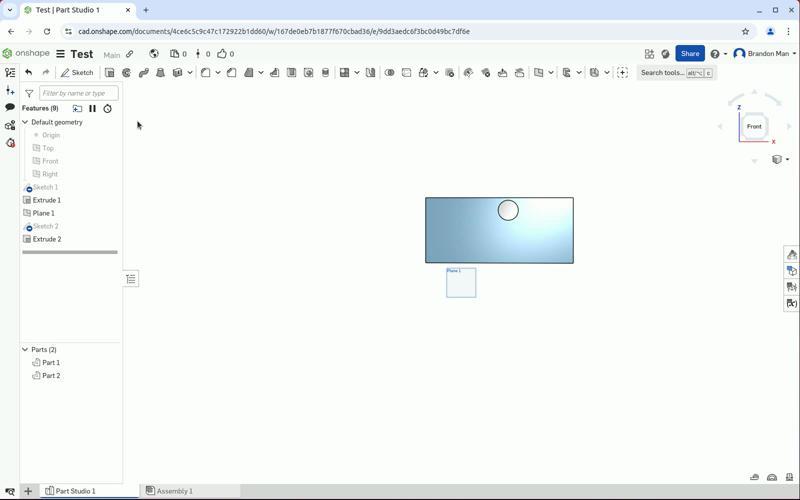
key(shift+h)
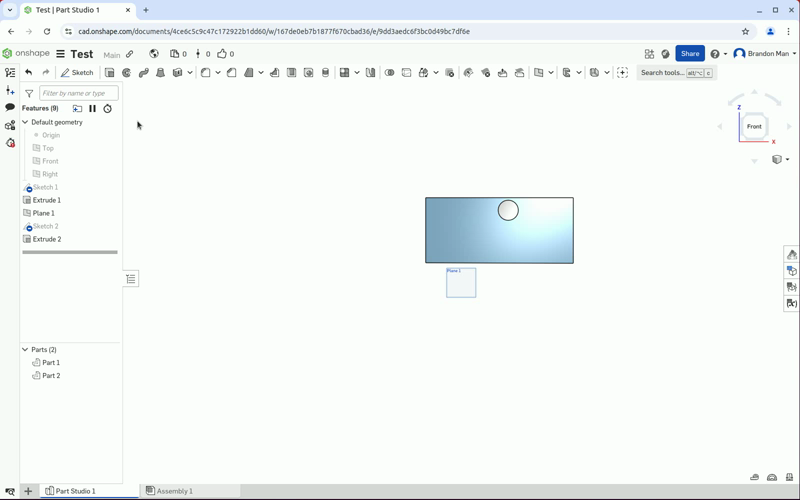
mouse_move(73, 189)
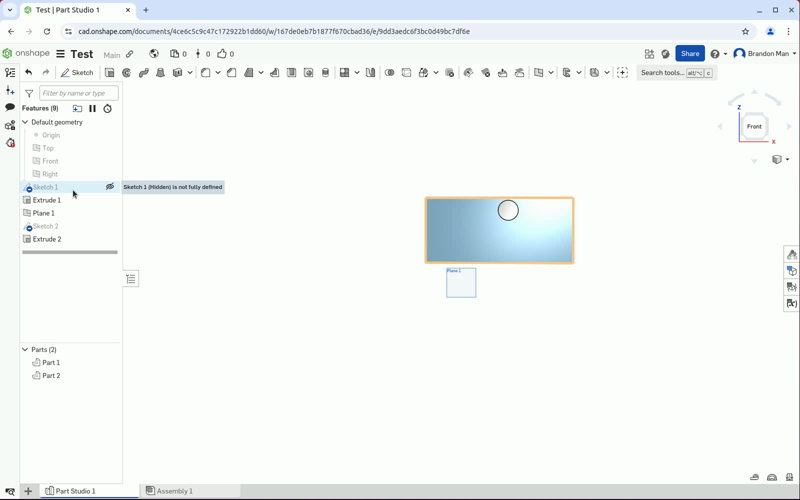
click(73, 189)
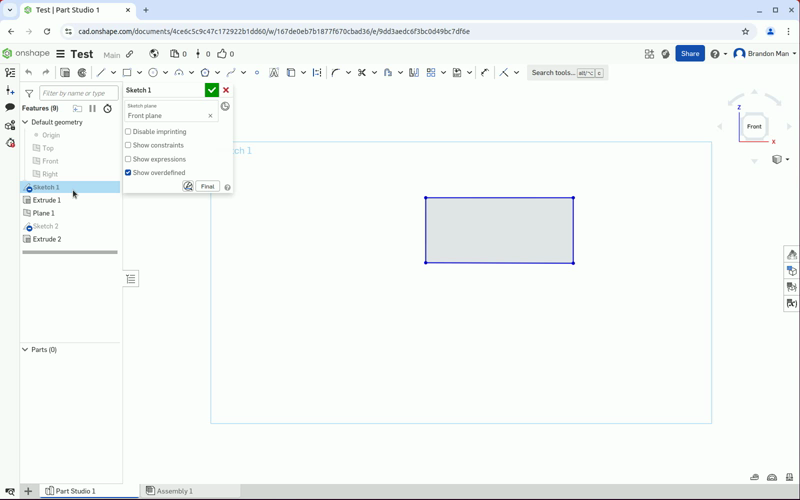
mouse_move(229, 92)
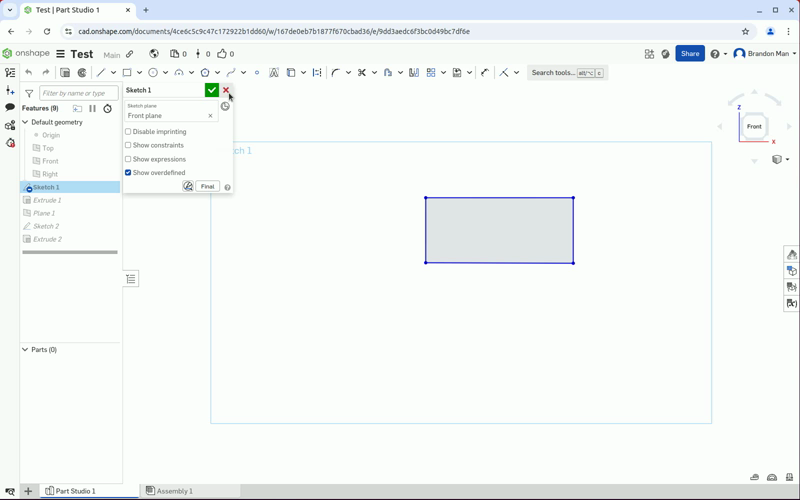
click(229, 92)
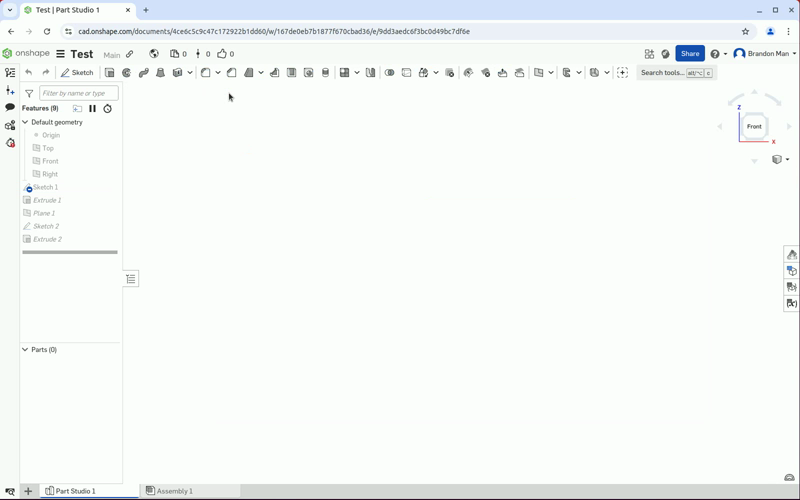
key(shift+s)
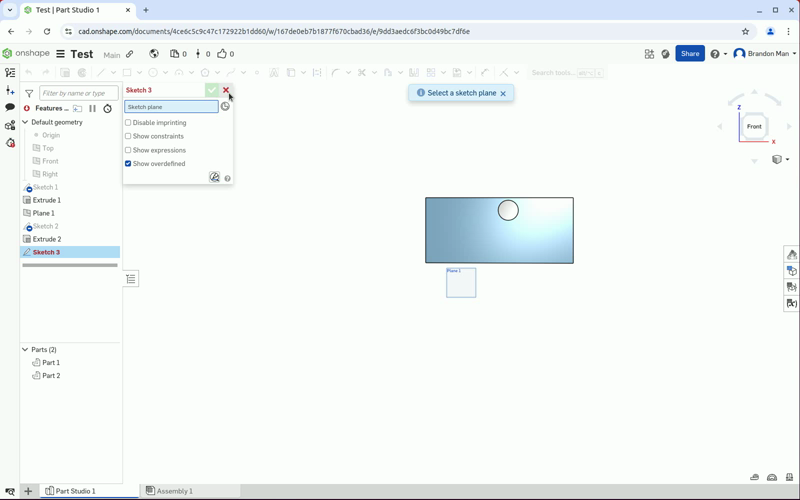
mouse_move(73, 215)
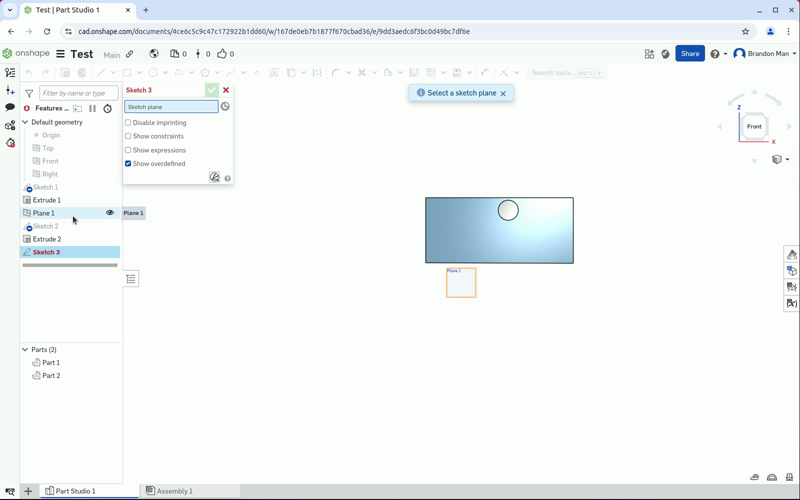
click(73, 215)
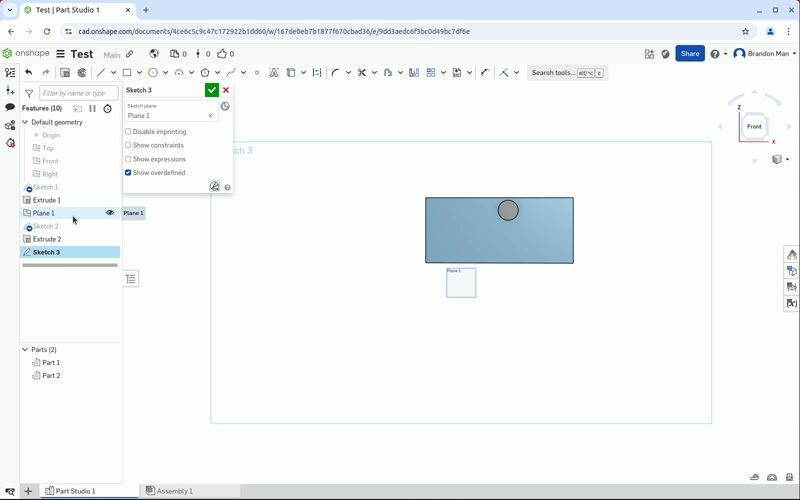
mouse_move(73, 352)
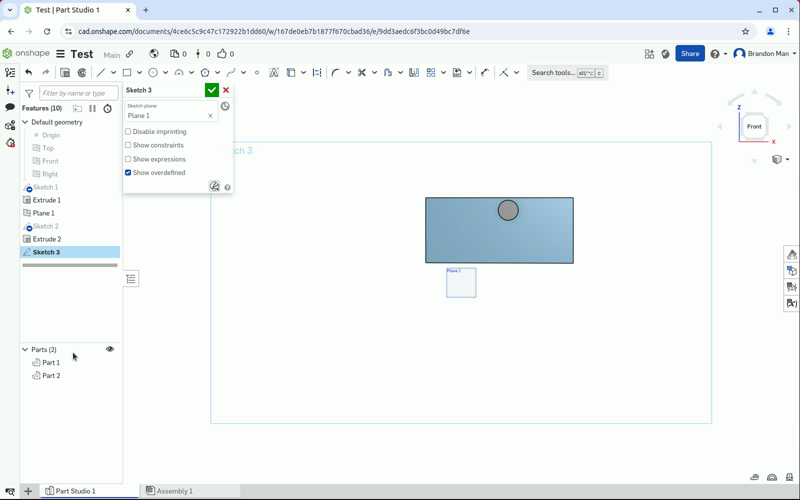
key(y)
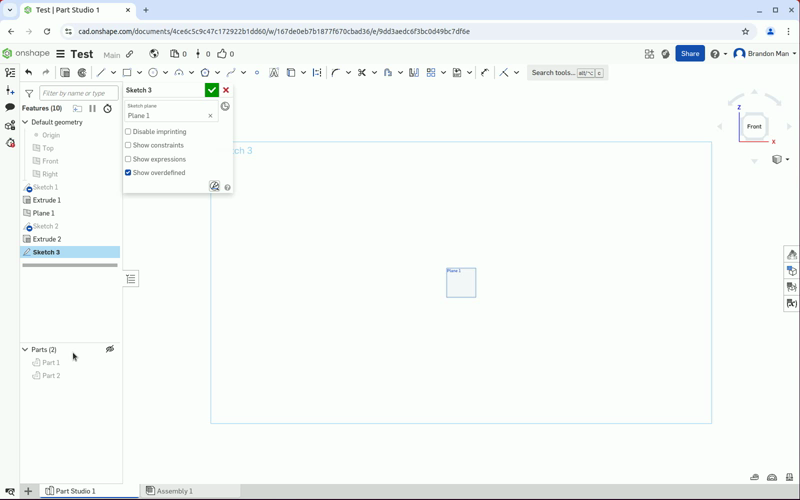
key(c)
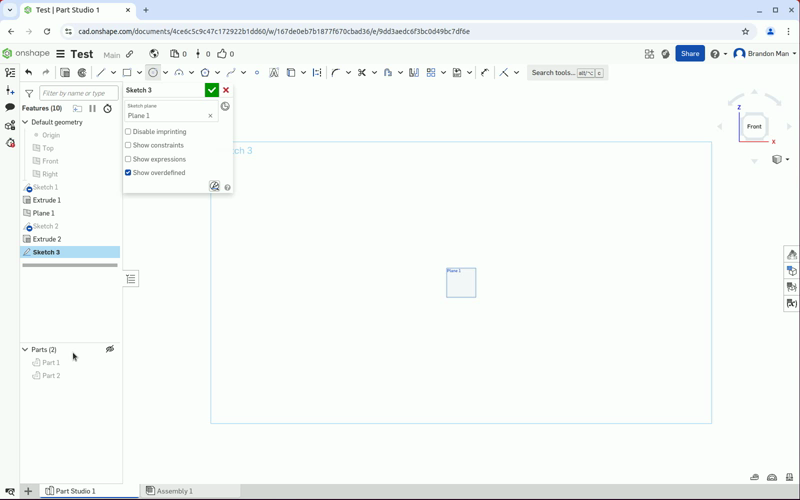
key_down(shift)
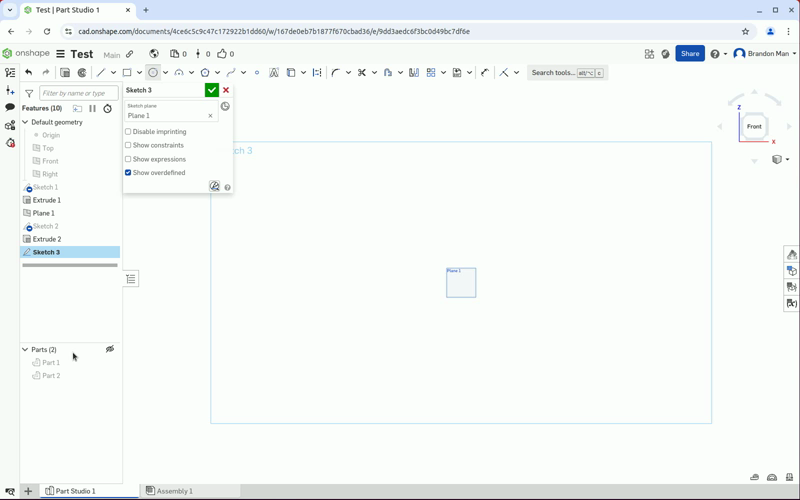
mouse_move(508, 210)
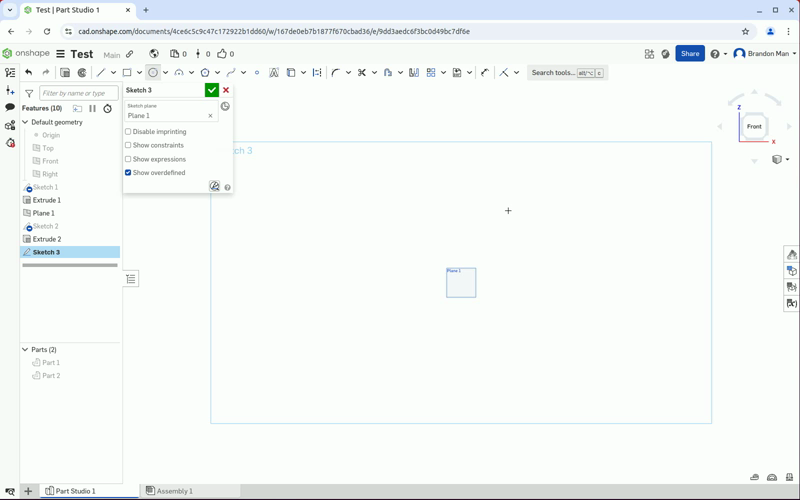
click(508, 210)
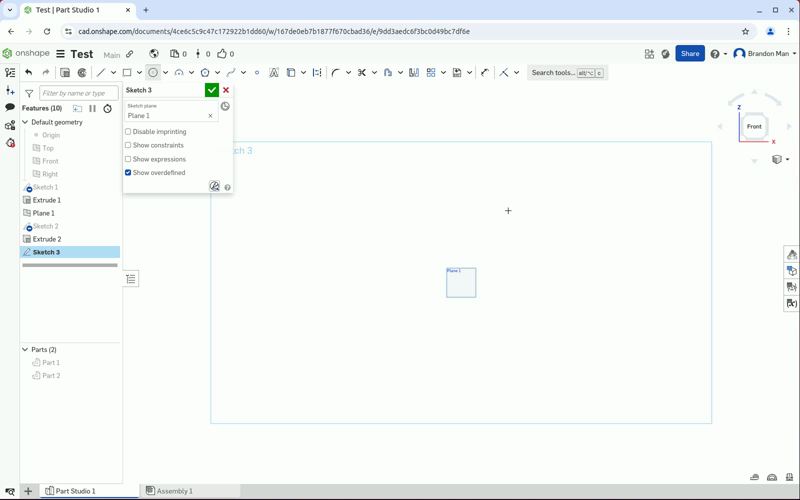
key_up(shift)
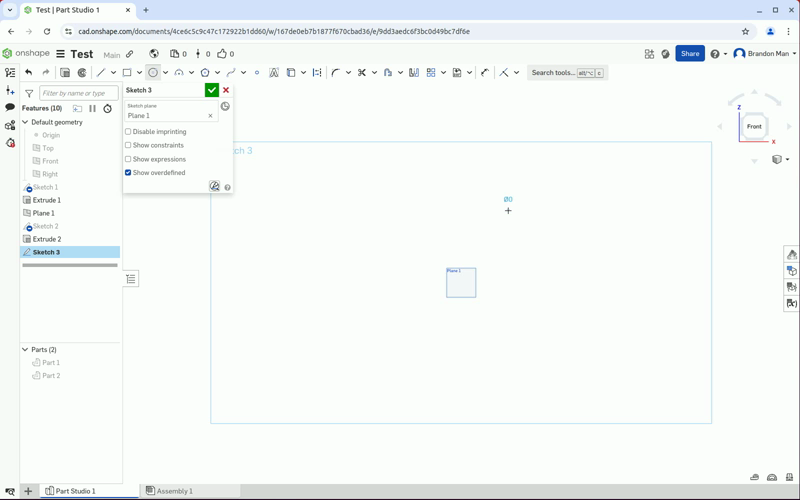
mouse_move(518, 210)
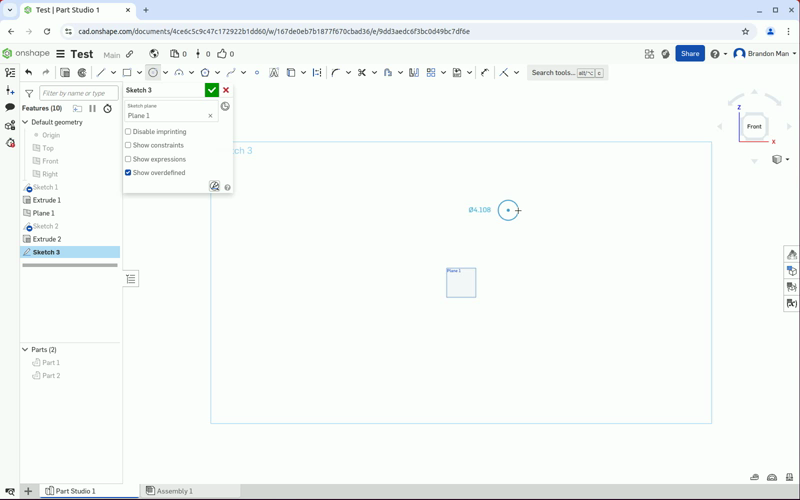
click(518, 210)
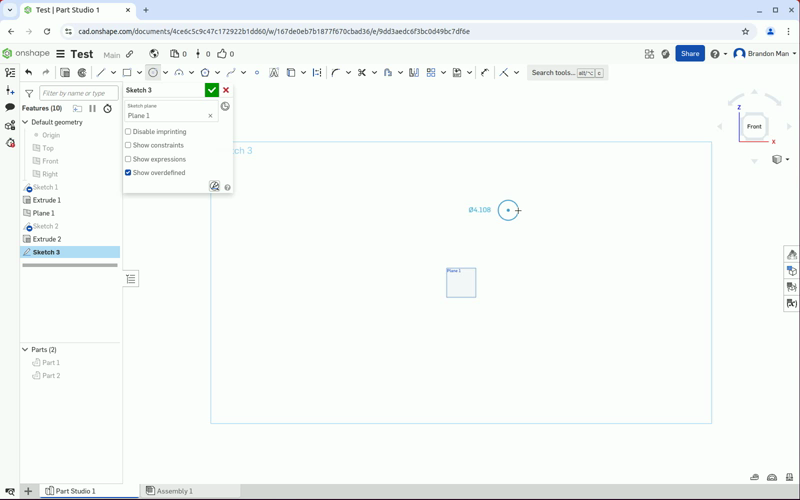
key(esc)
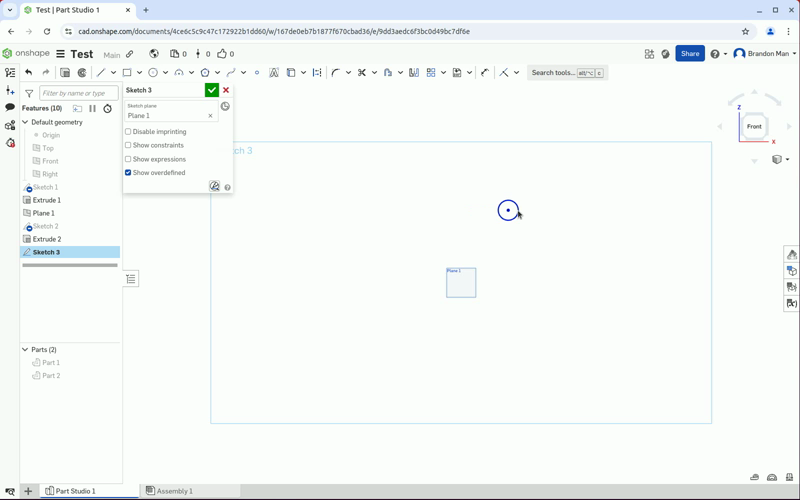
mouse_move(503, 204)
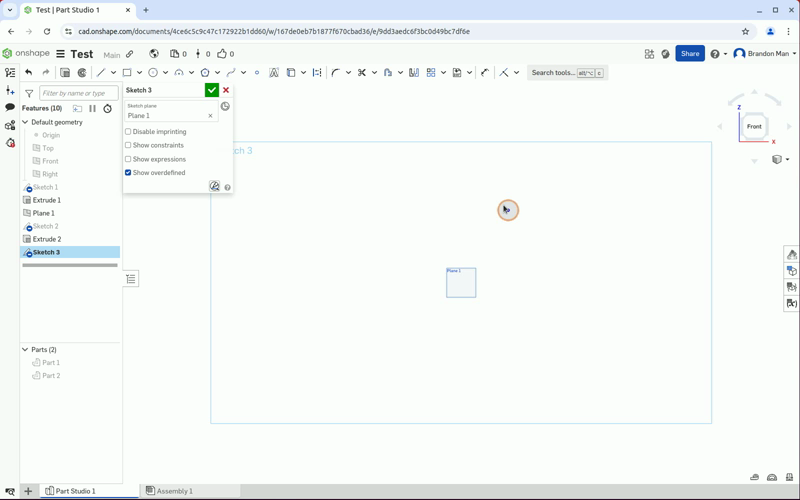
scroll(6)
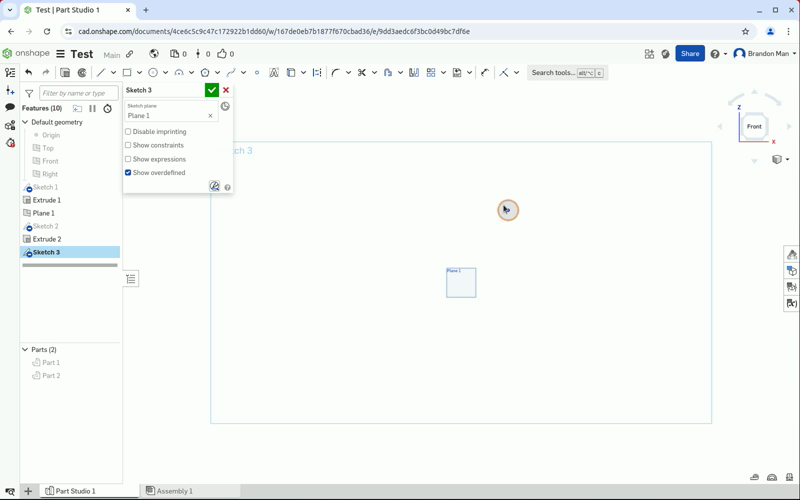
scroll(6)
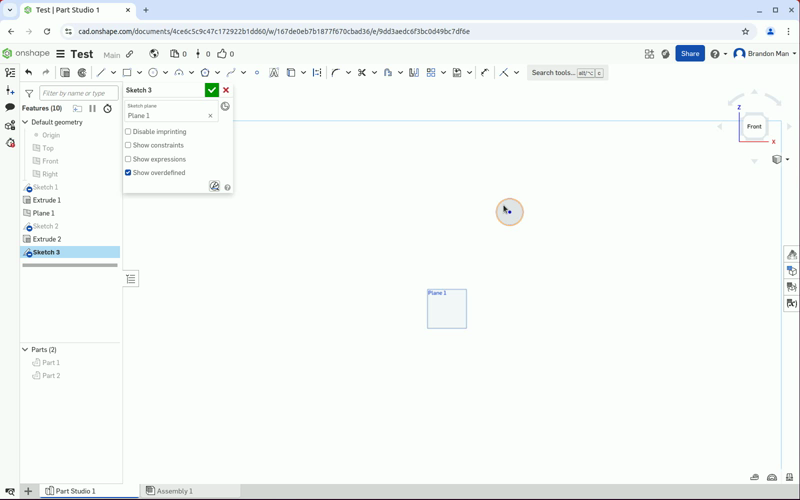
scroll(6)
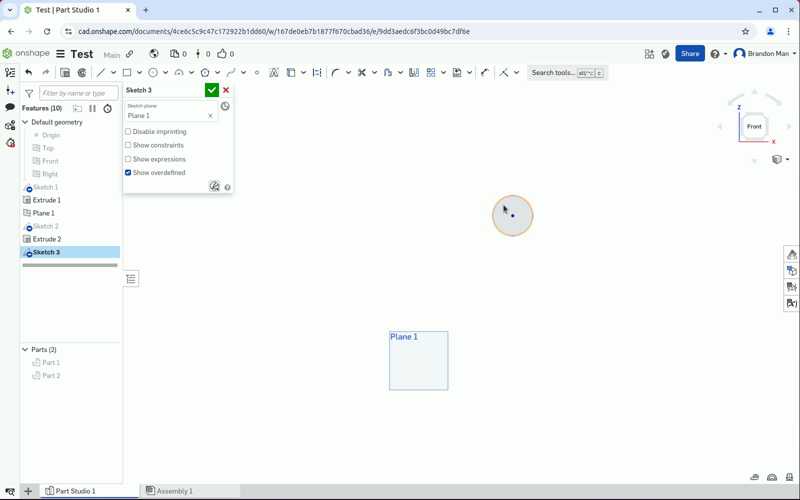
scroll(6)
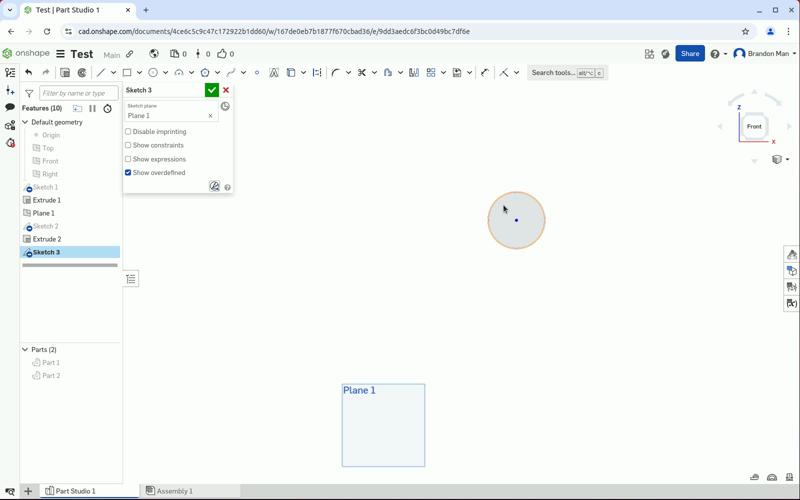
scroll(6)
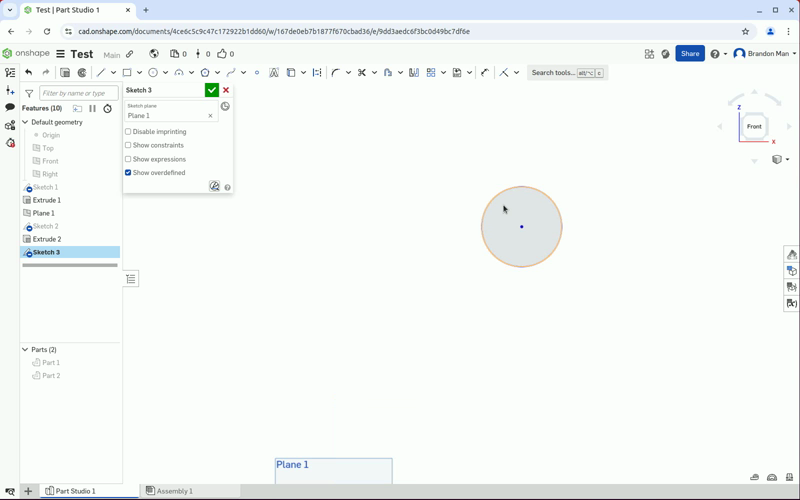
scroll(6)
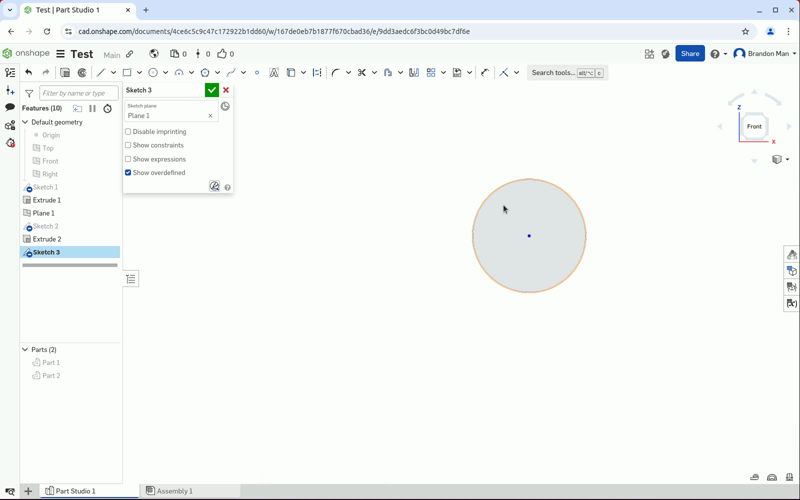
scroll(6)
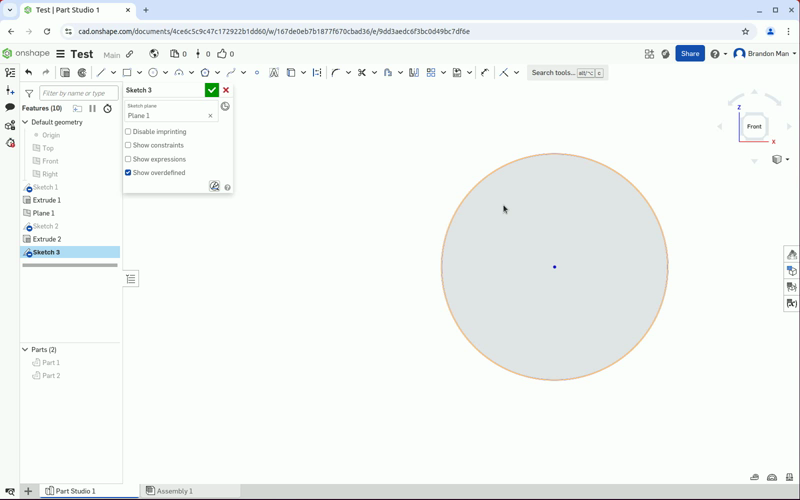
click(503, 204)
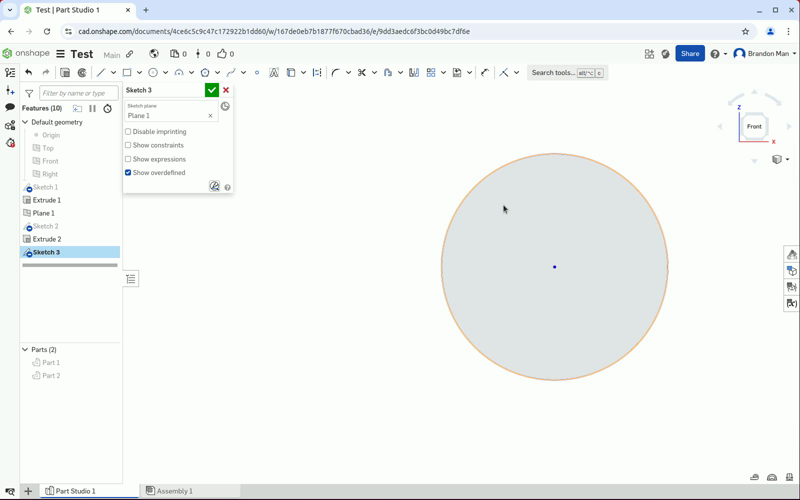
scroll(-6)
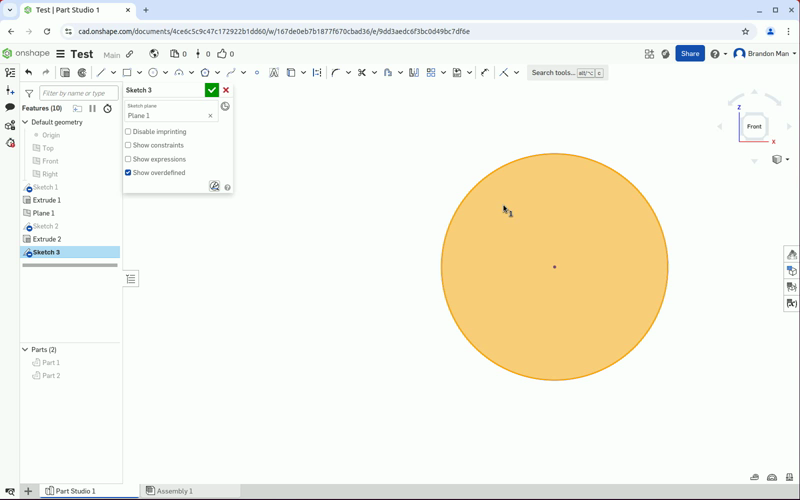
scroll(-6)
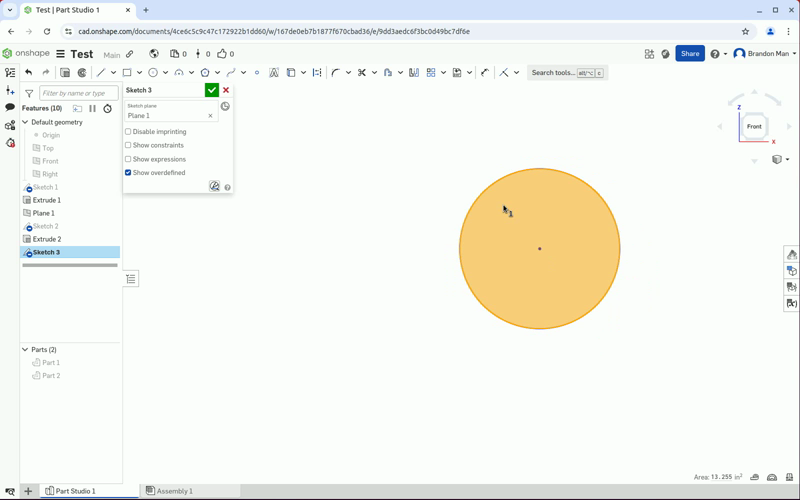
scroll(-6)
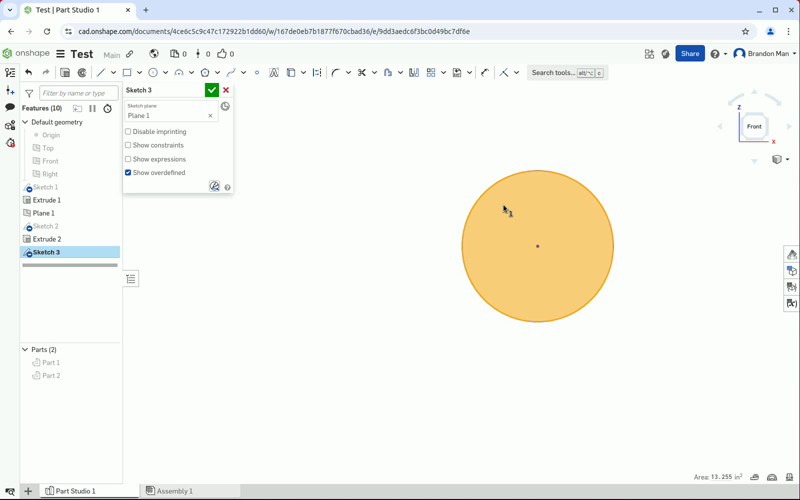
scroll(-6)
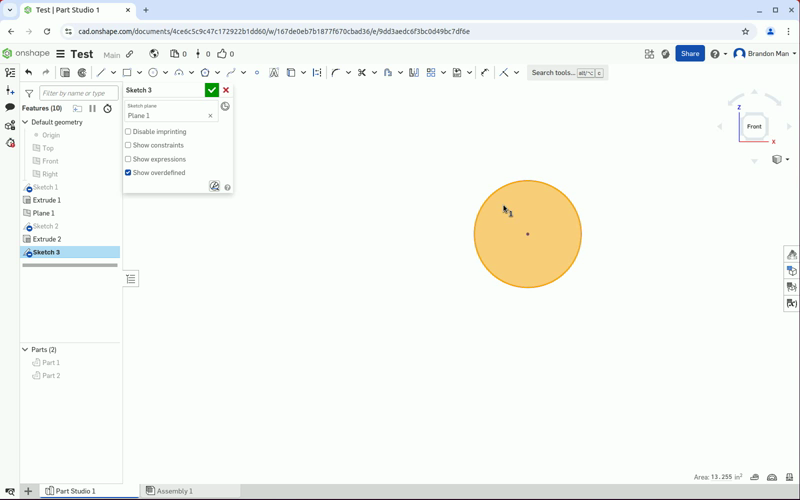
scroll(-6)
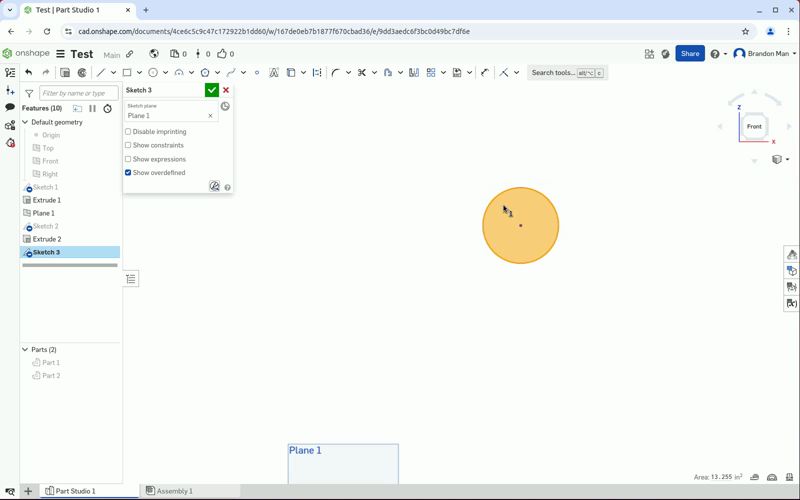
scroll(-6)
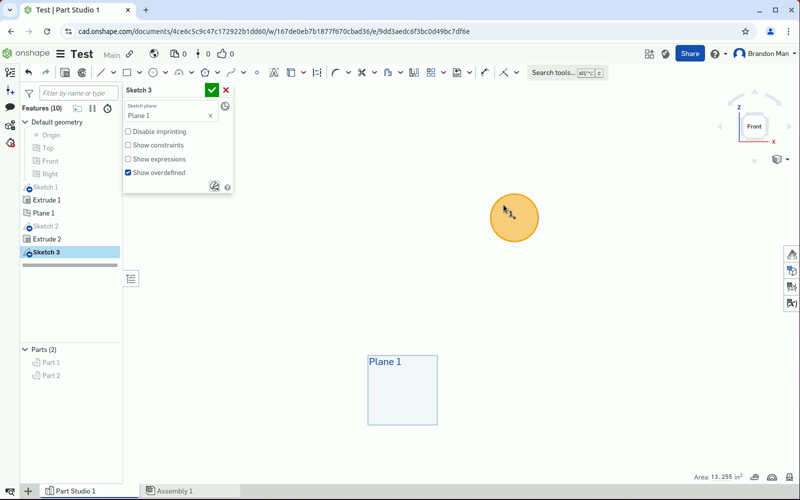
scroll(-6)
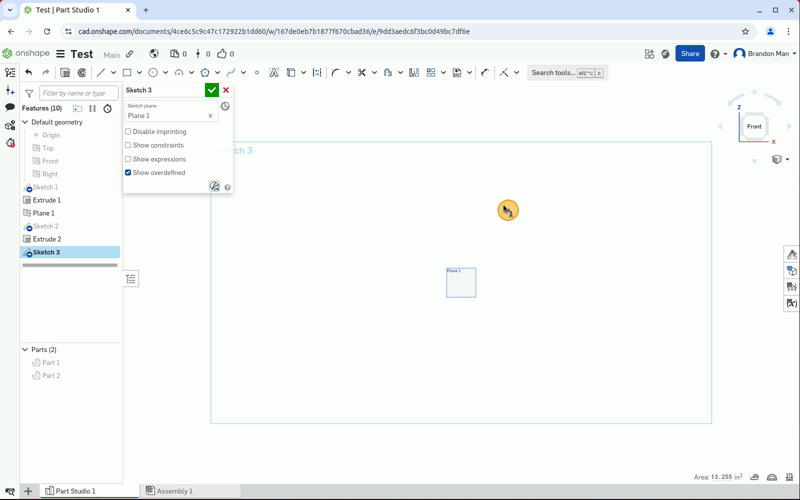
mouse_move(73, 352)
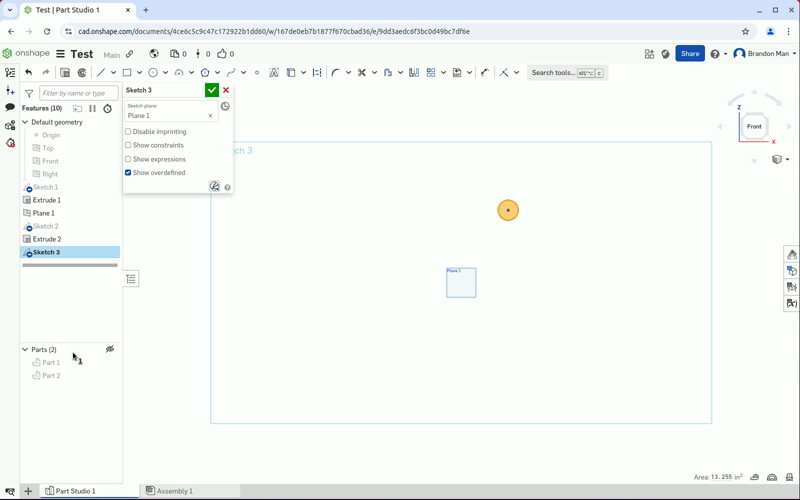
key(shift+y)
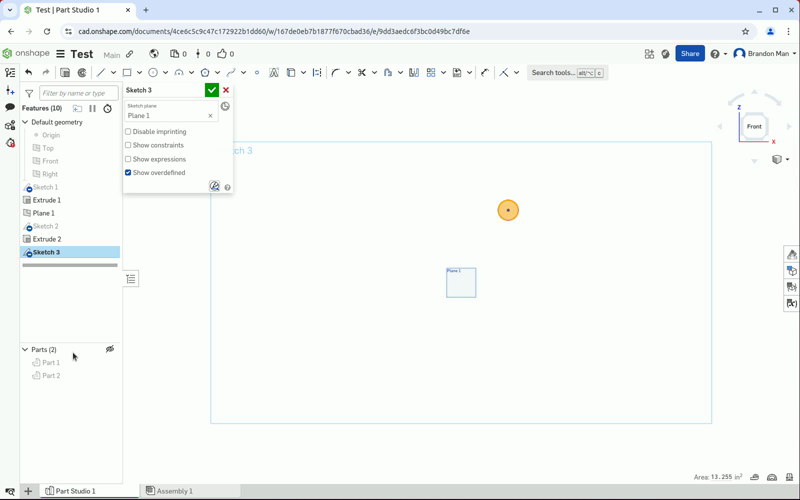
key(shift+e)
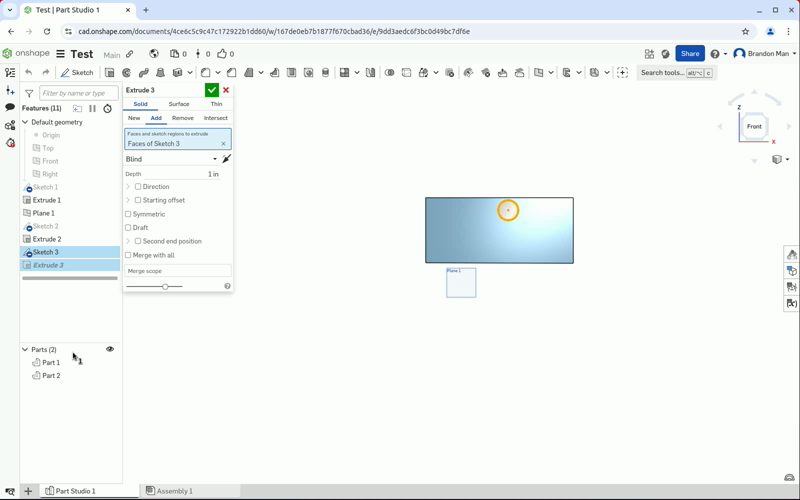
mouse_move(143, 106)
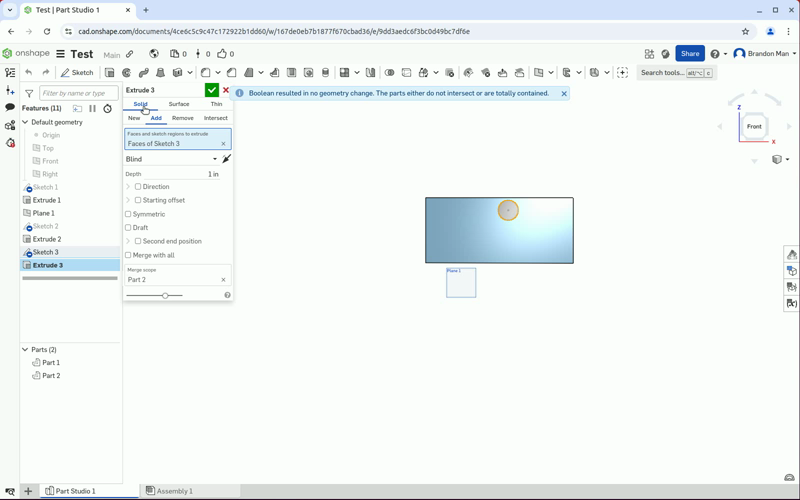
click(143, 106)
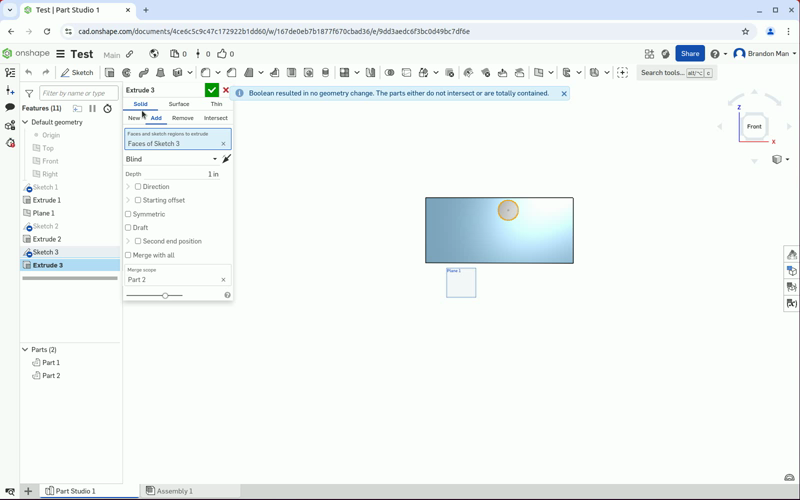
mouse_move(137, 120)
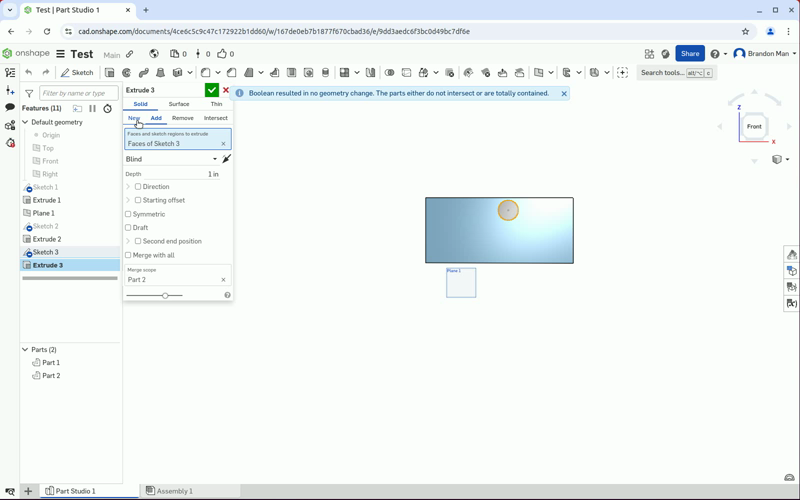
click(137, 120)
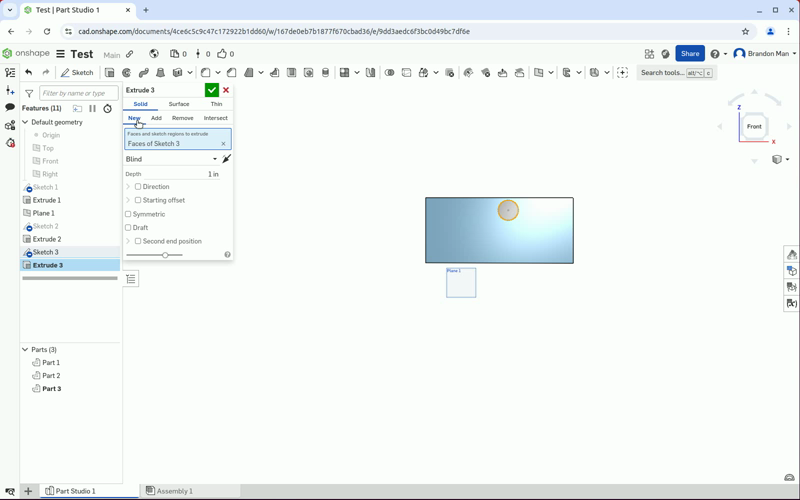
key(tab, 4)
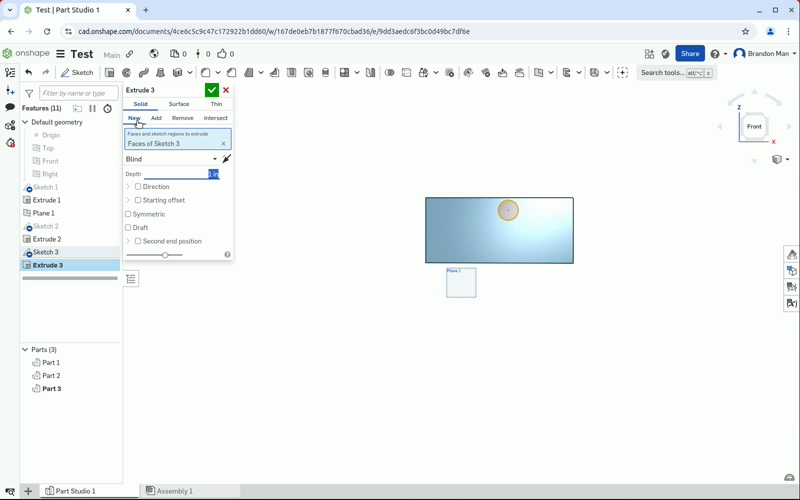
text(7.943)
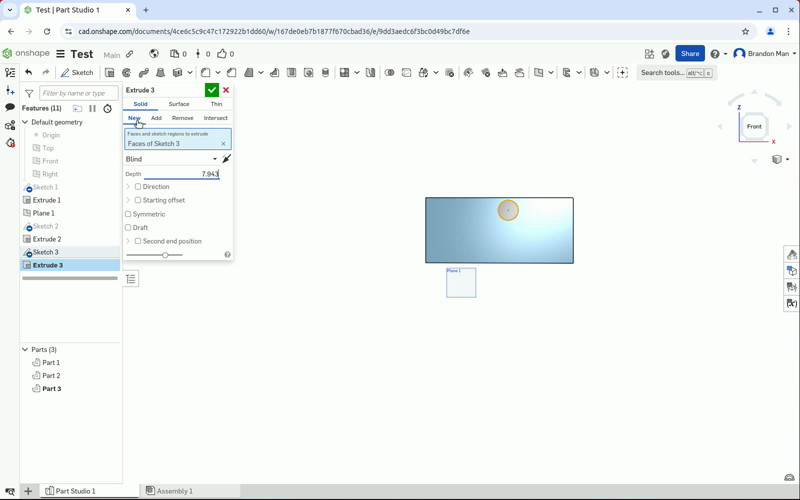
key(enter)
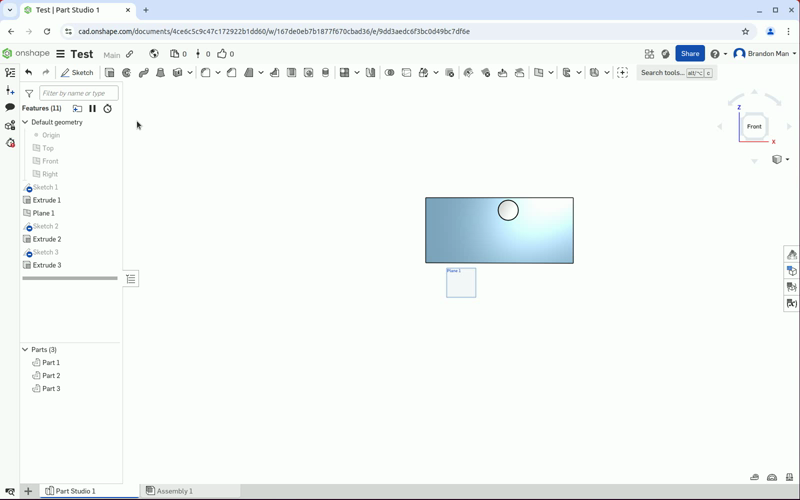
key(shift+h)
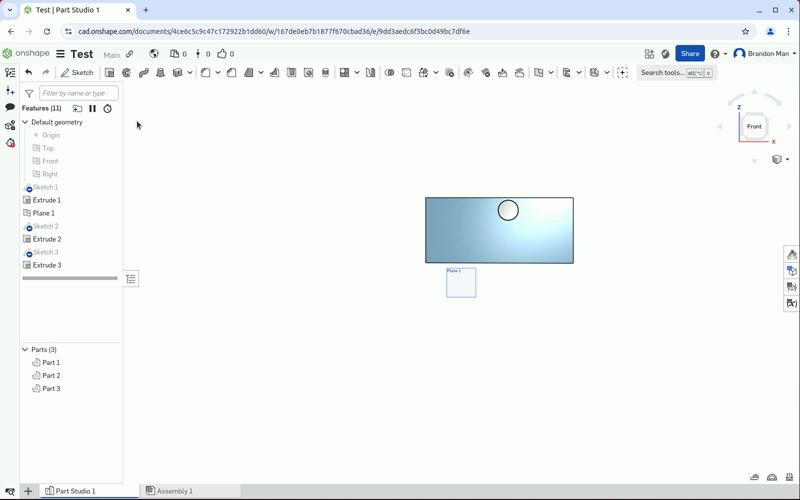
key(shift+h)
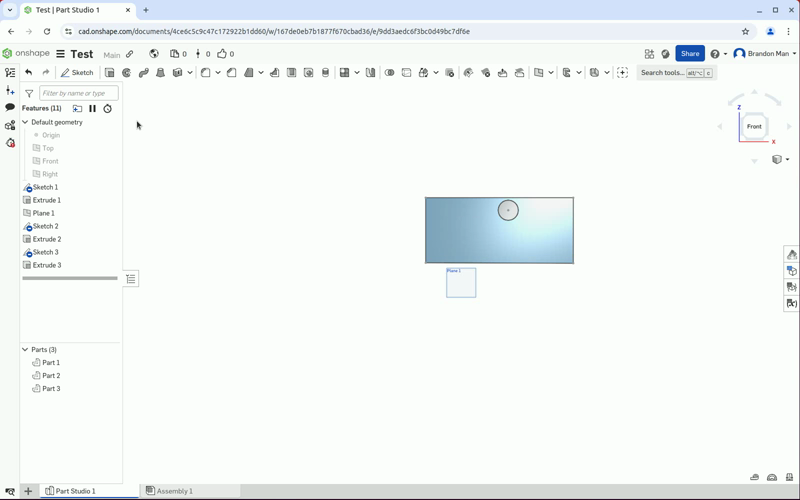
key(shift+7)
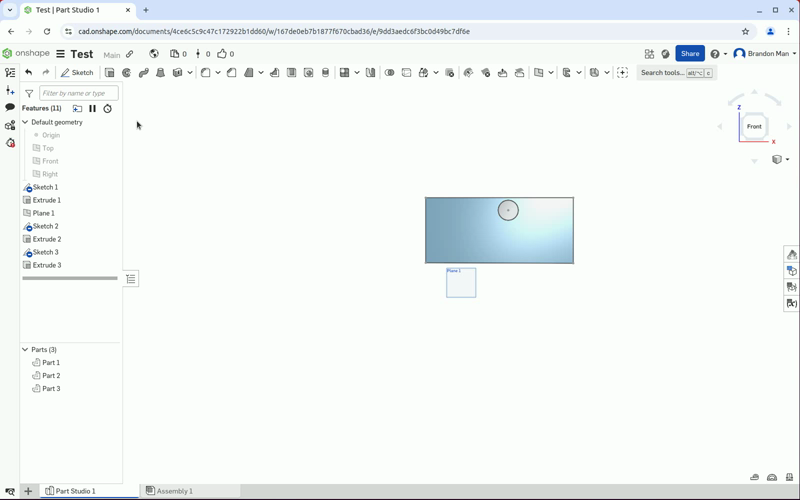
key(left, 2)
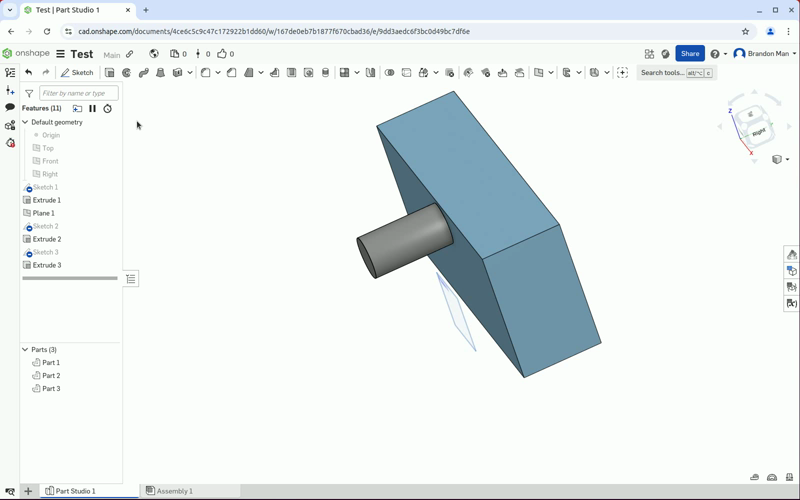
key(down, 2)
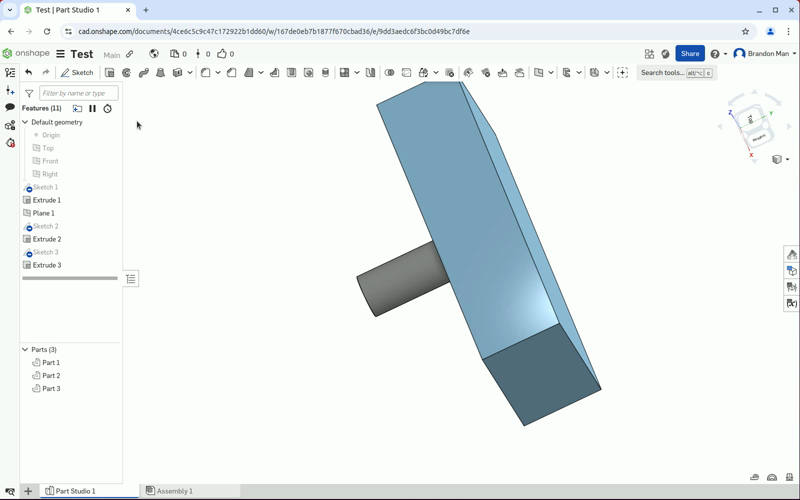
key(up, 2)
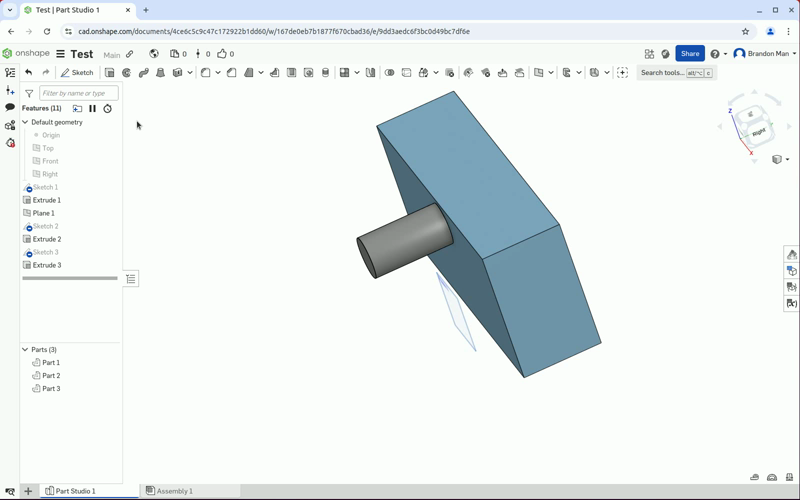
key(right, 2)
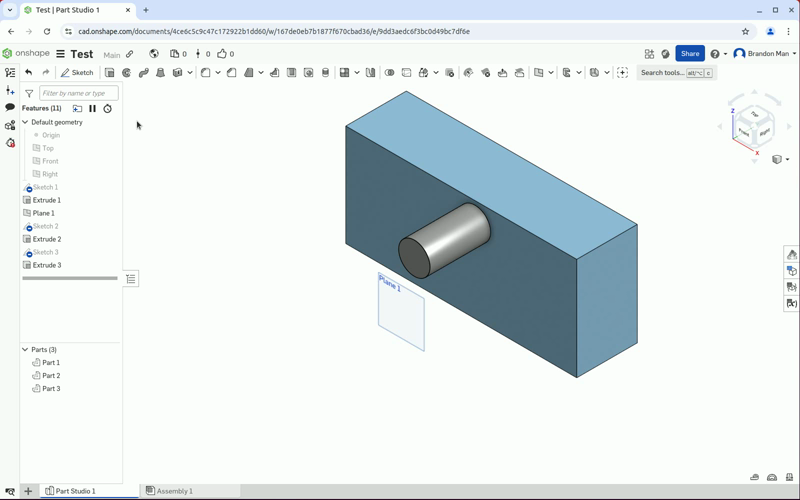
mouse_move(73, 189)
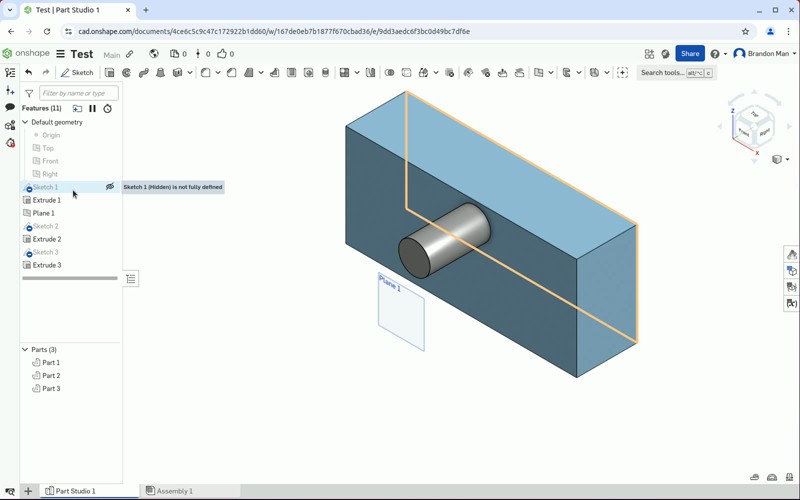
click(73, 189)